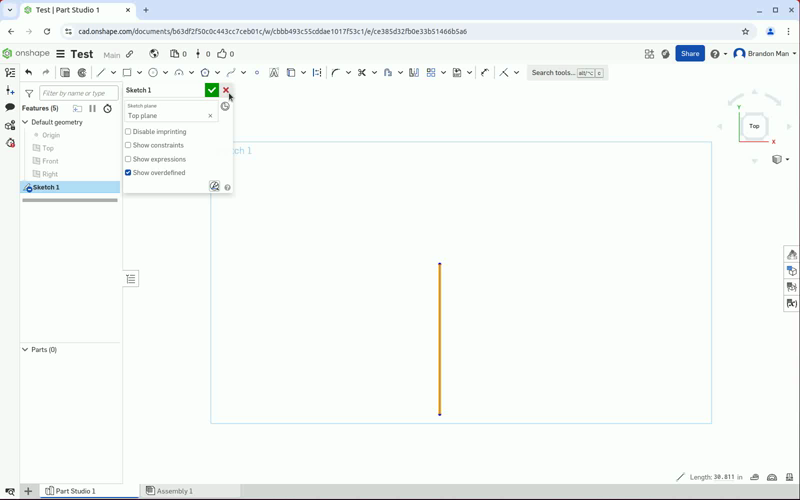
key(shift+h)
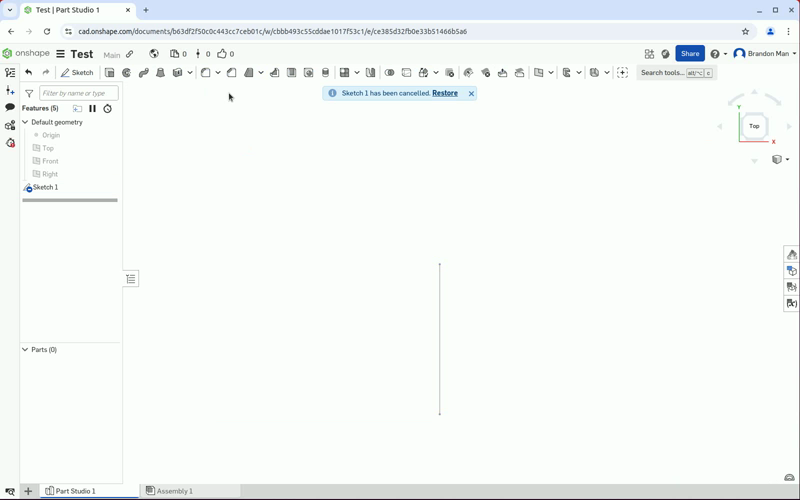
key(shift+s)
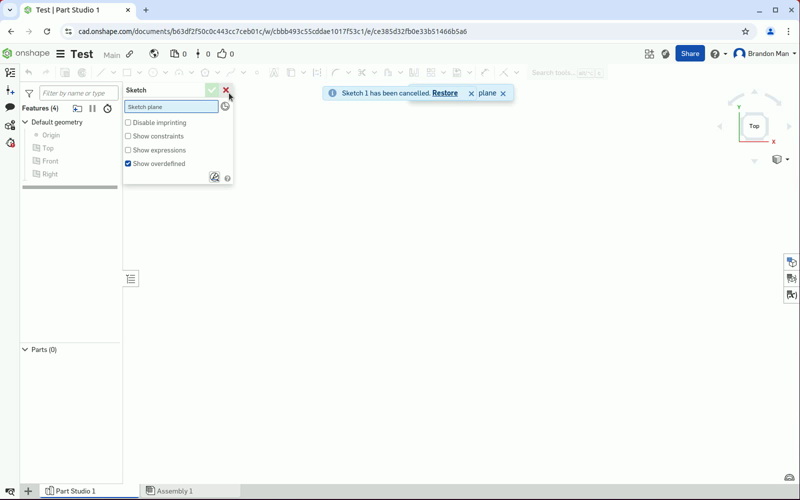
mouse_move(73, 150)
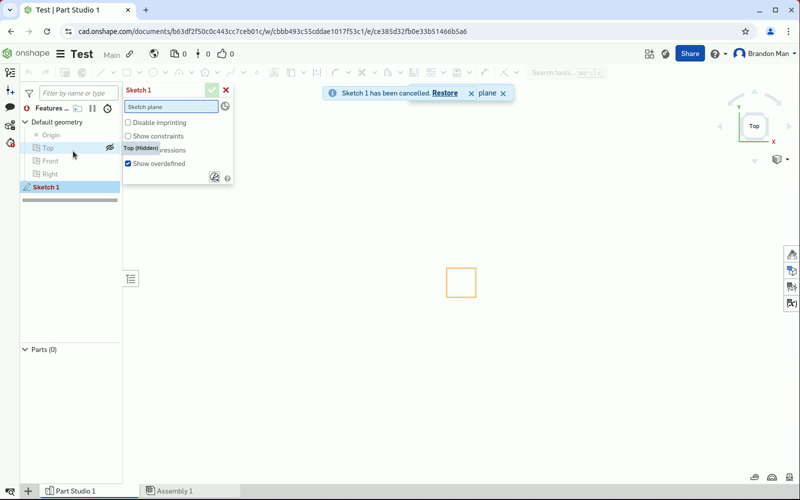
click(73, 150)
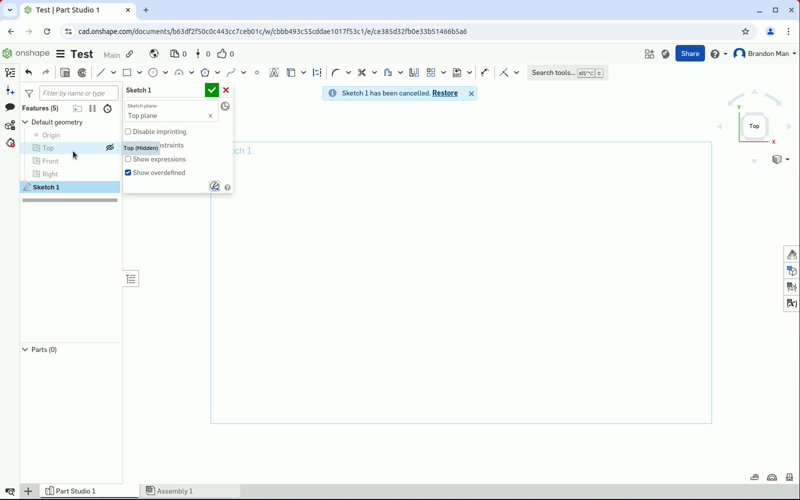
mouse_move(73, 352)
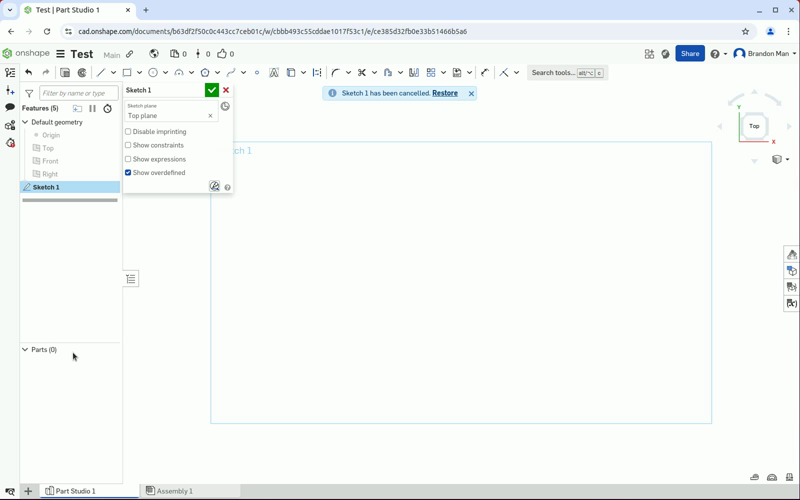
key(y)
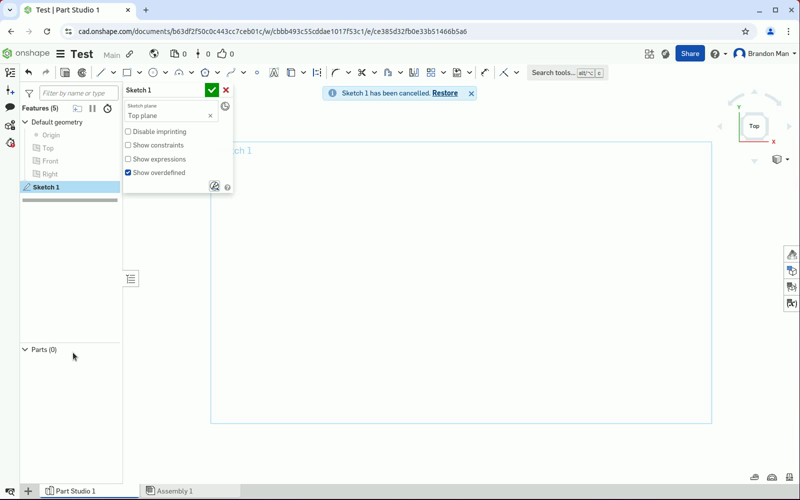
key(l)
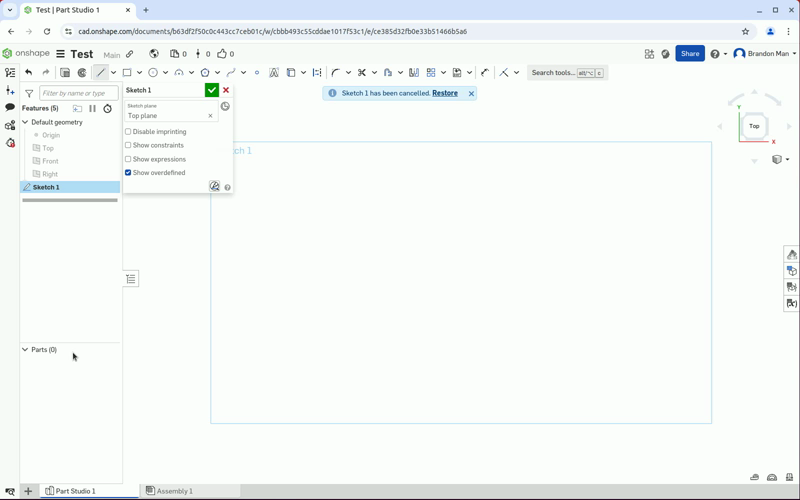
key_down(shift)
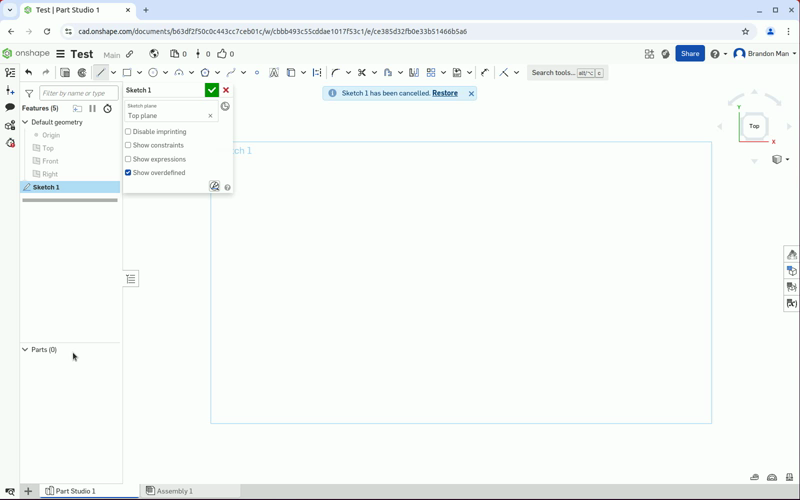
mouse_move(353, 282)
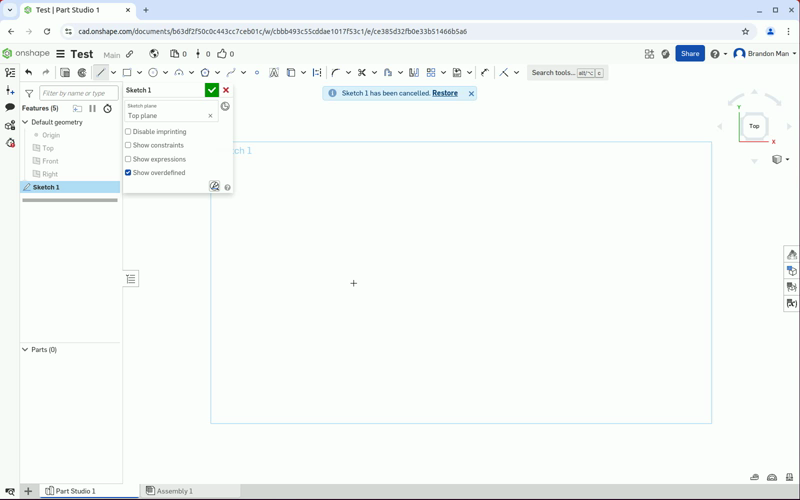
click(353, 282)
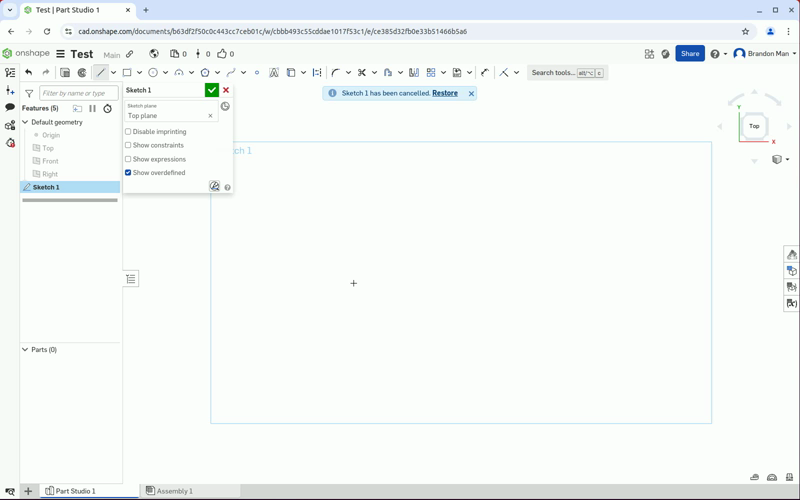
key_up(shift)
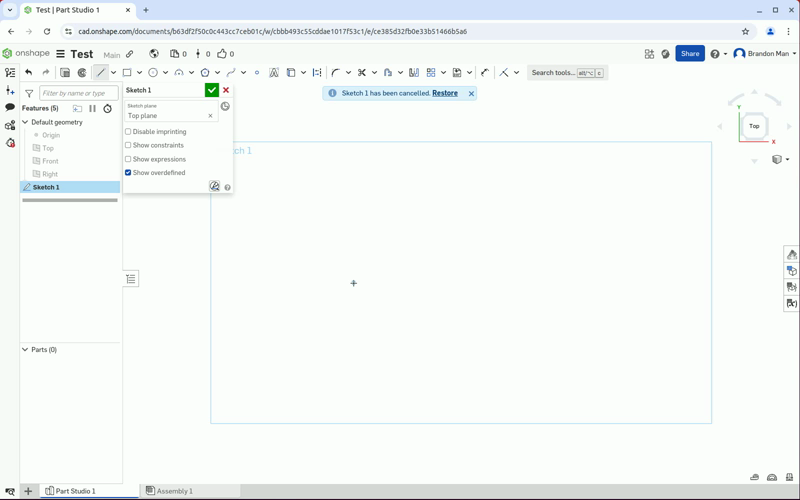
key_down(shift)
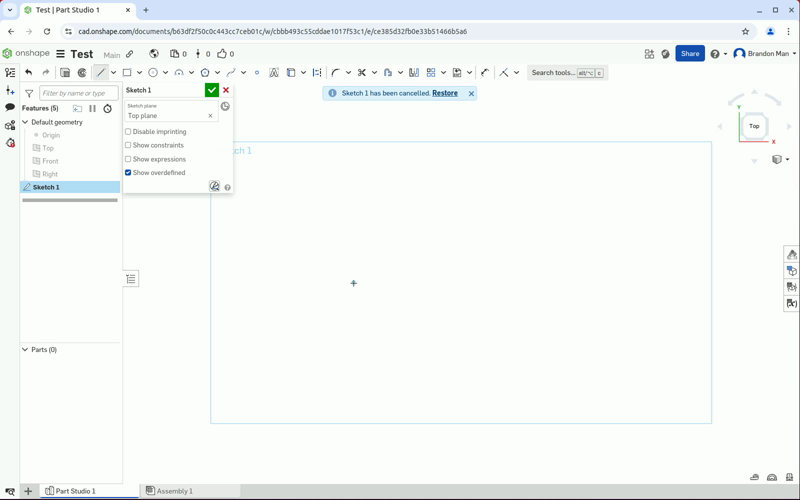
mouse_move(460, 282)
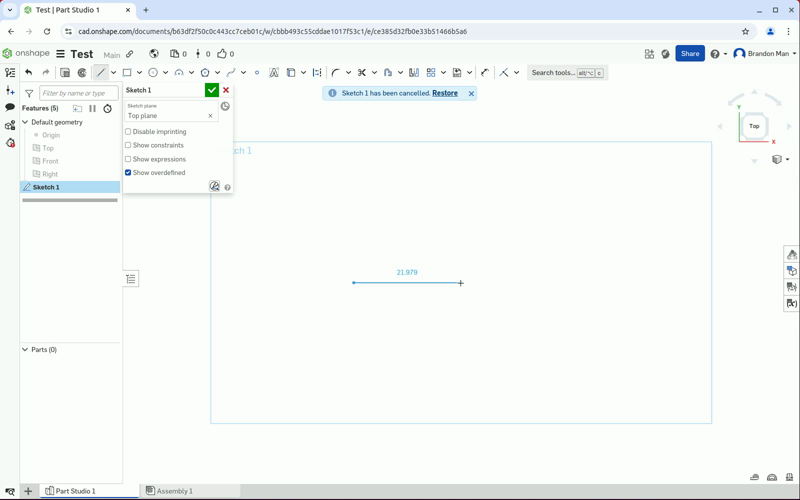
click(460, 282)
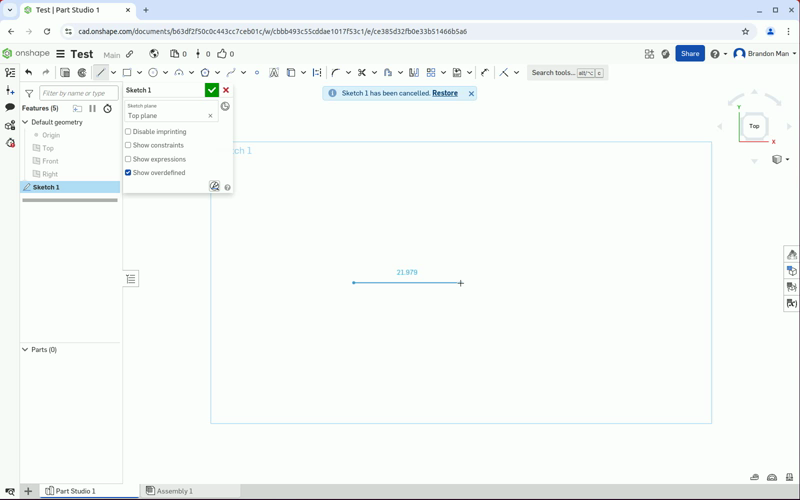
key_up(shift)
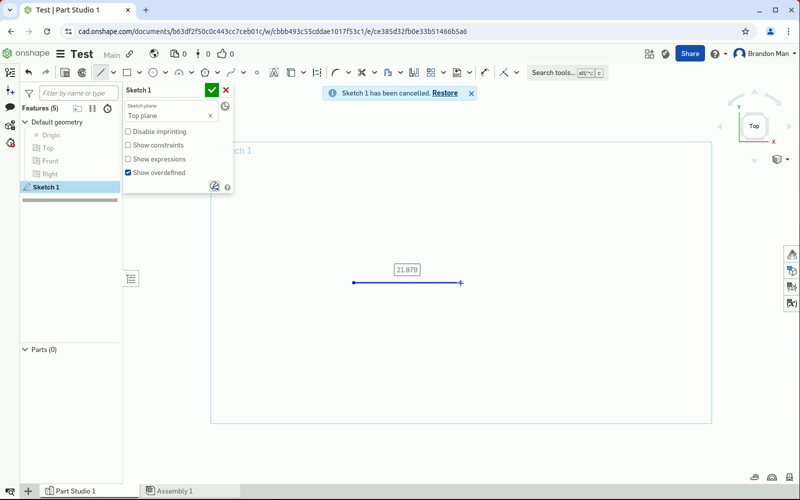
key_down(shift)
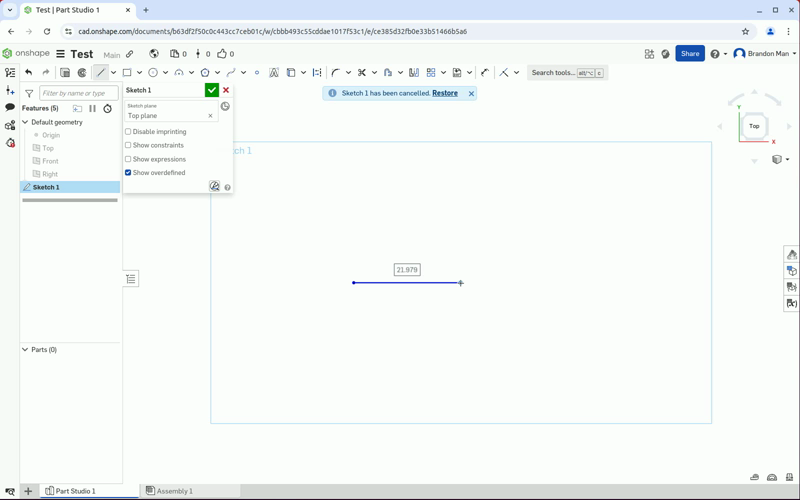
mouse_move(460, 176)
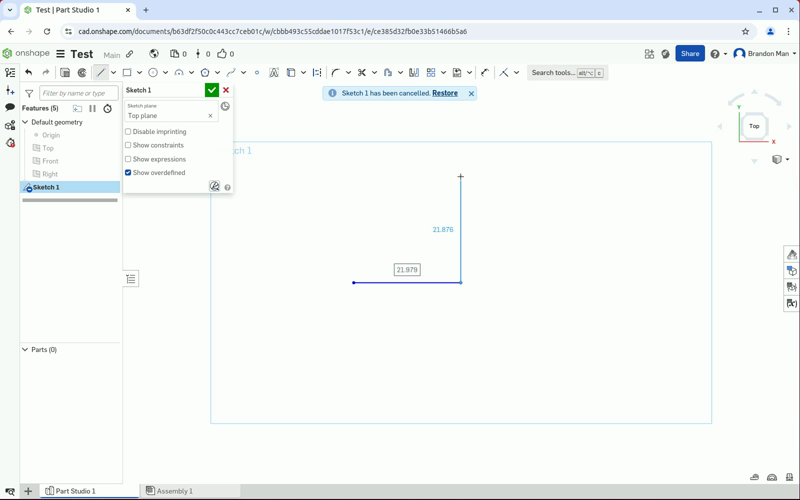
click(460, 176)
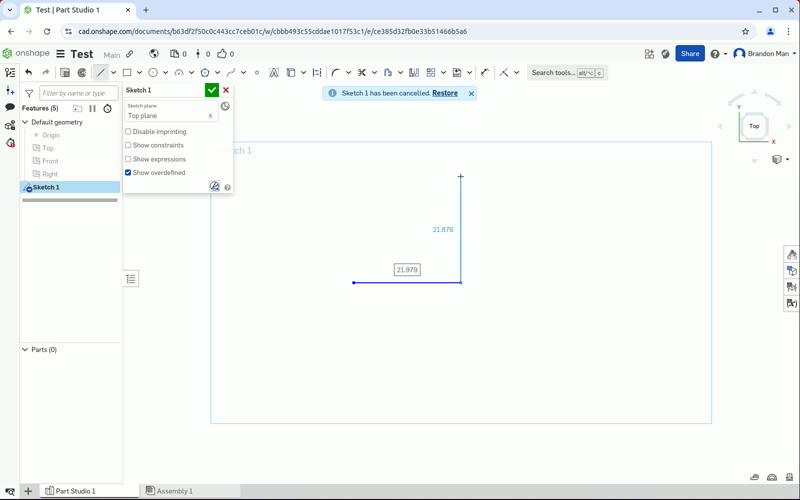
key_up(shift)
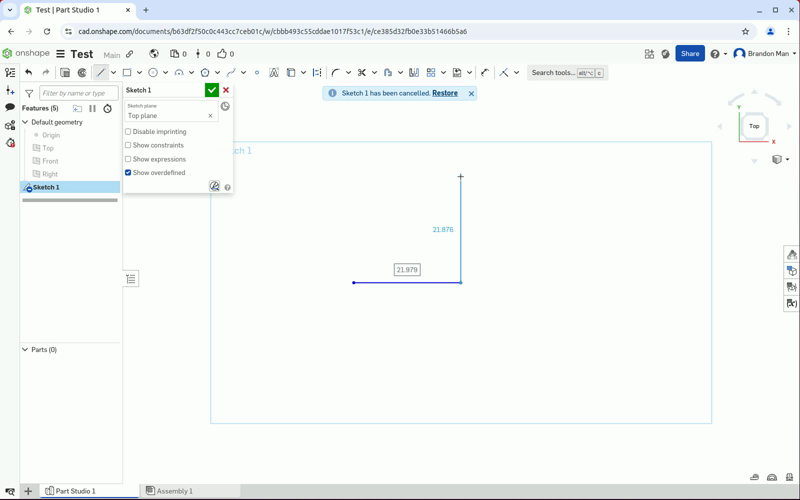
key_down(shift)
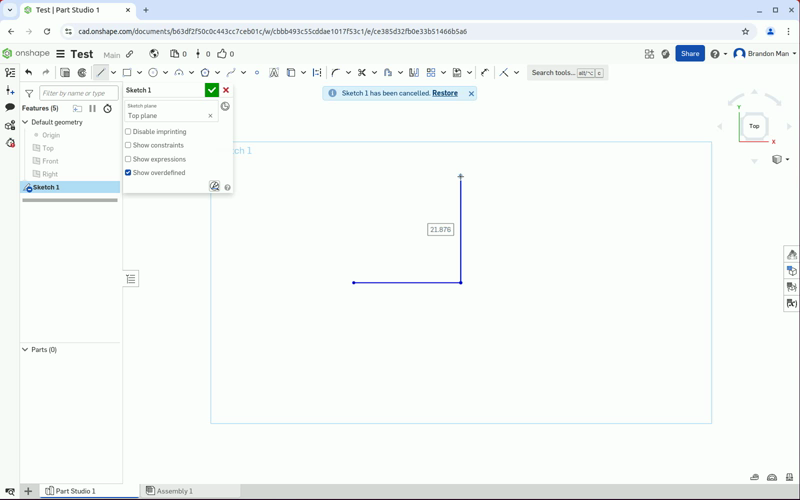
mouse_move(490, 176)
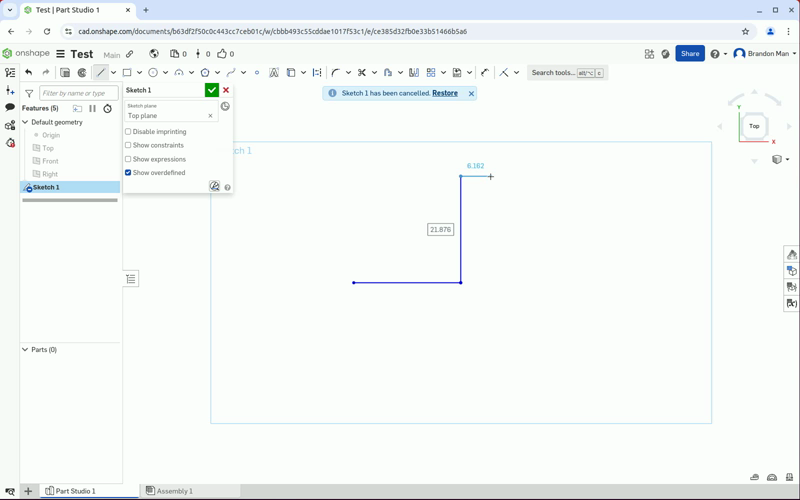
mouse_move(438, 176)
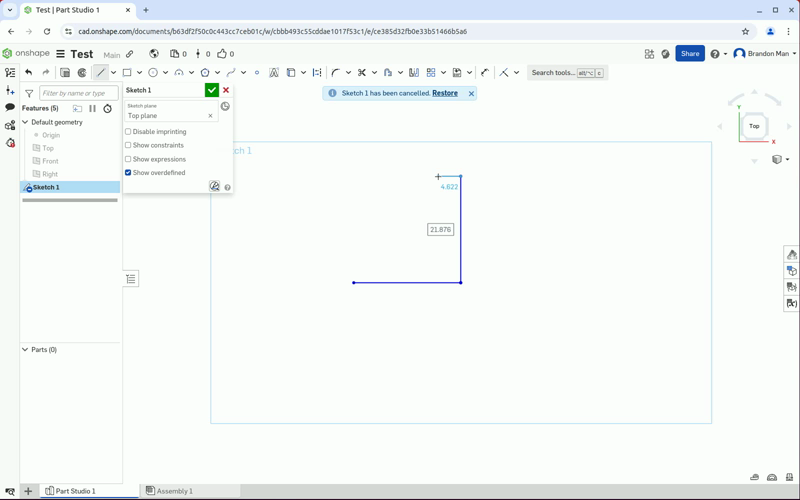
click(438, 176)
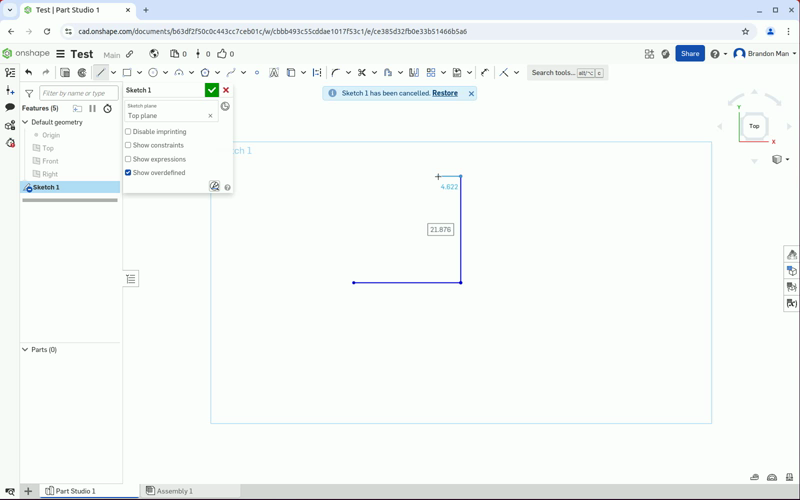
key_up(shift)
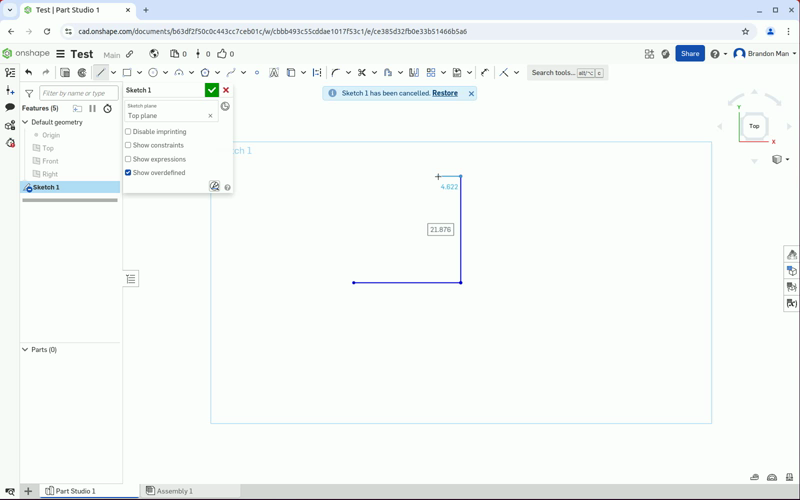
key_down(shift)
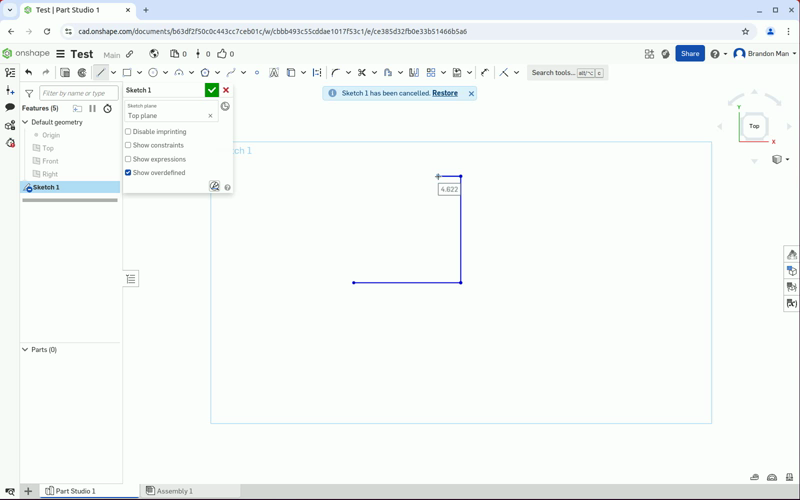
mouse_move(438, 260)
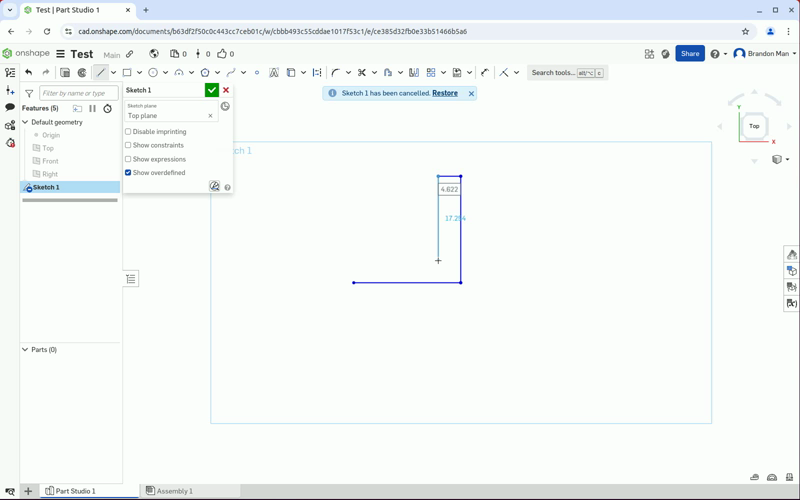
click(438, 260)
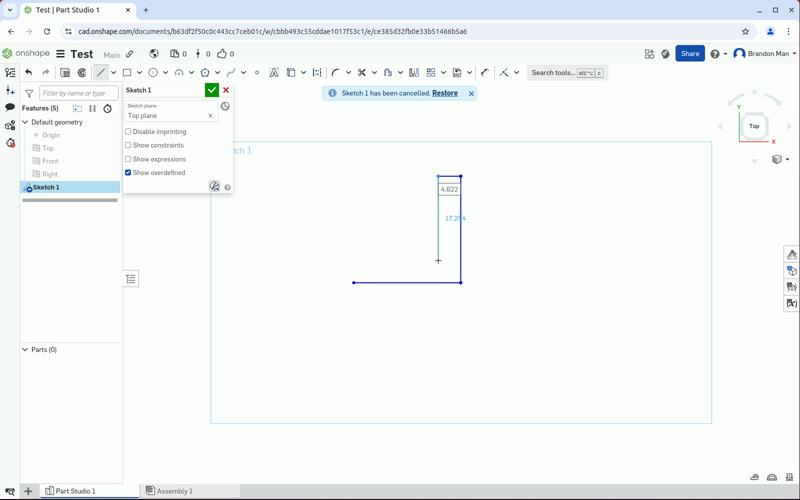
key_up(shift)
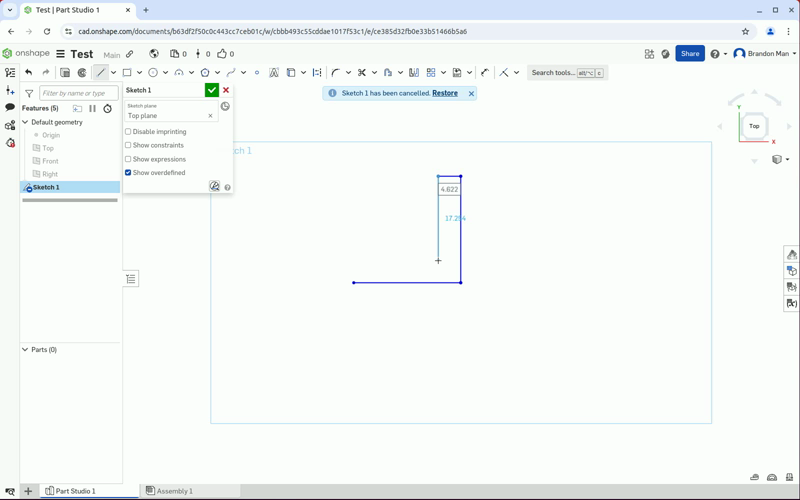
key_down(shift)
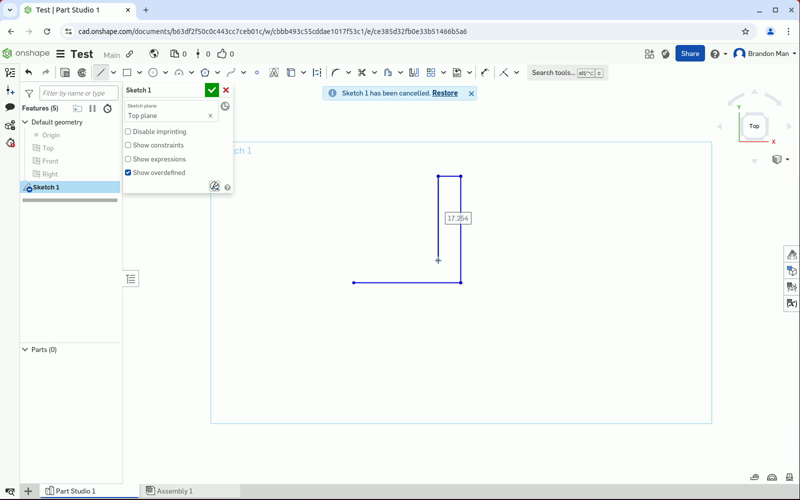
mouse_move(353, 260)
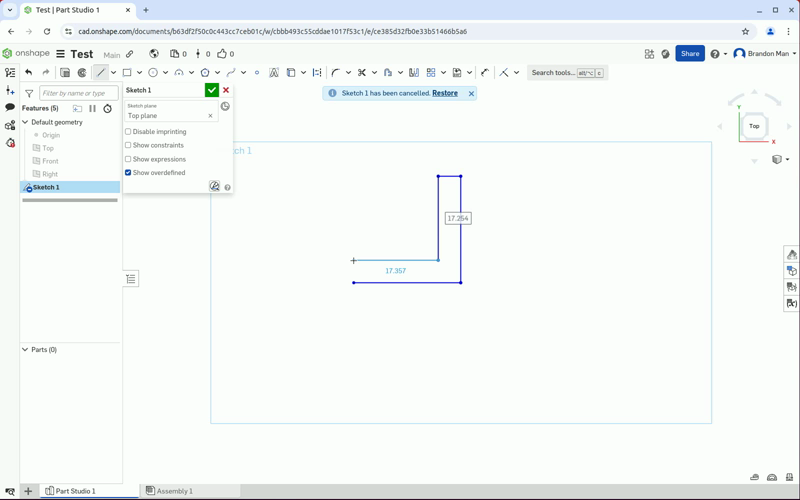
click(353, 260)
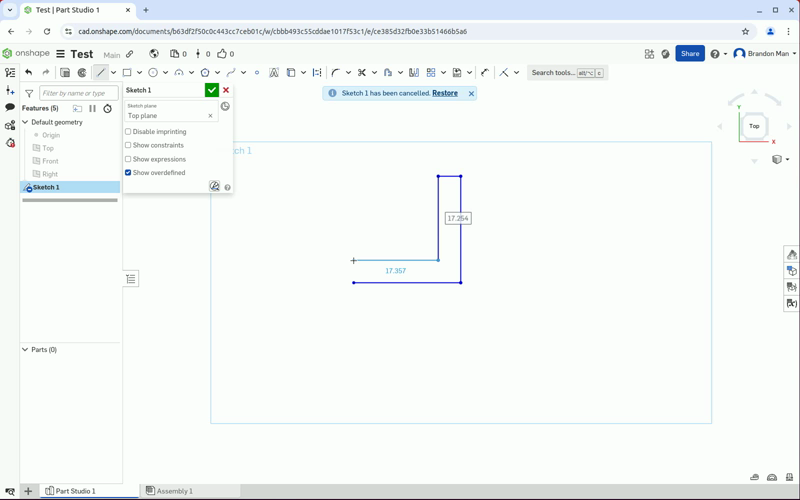
key_up(shift)
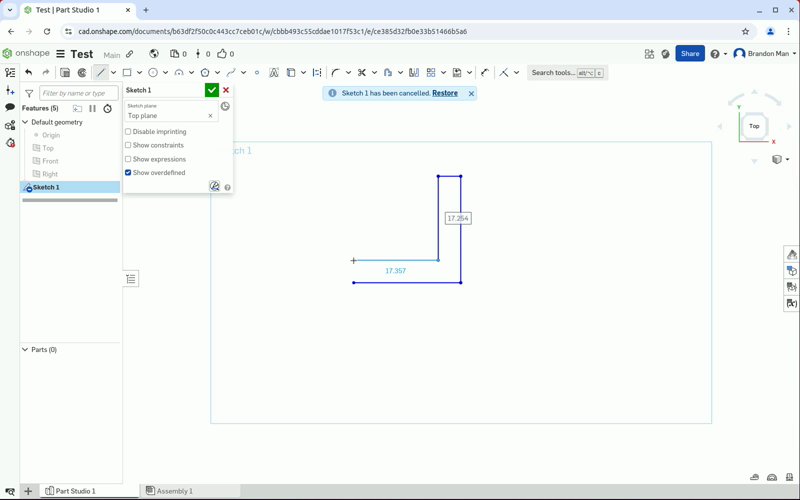
mouse_move(383, 260)
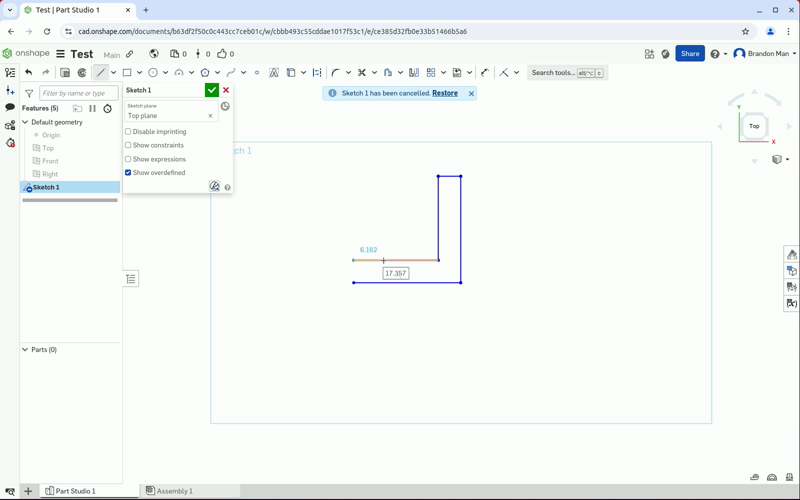
key_down(shift)
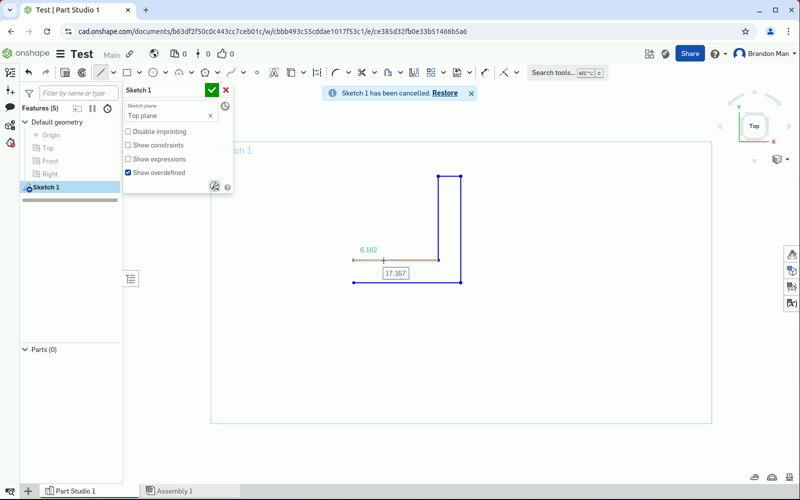
mouse_move(353, 282)
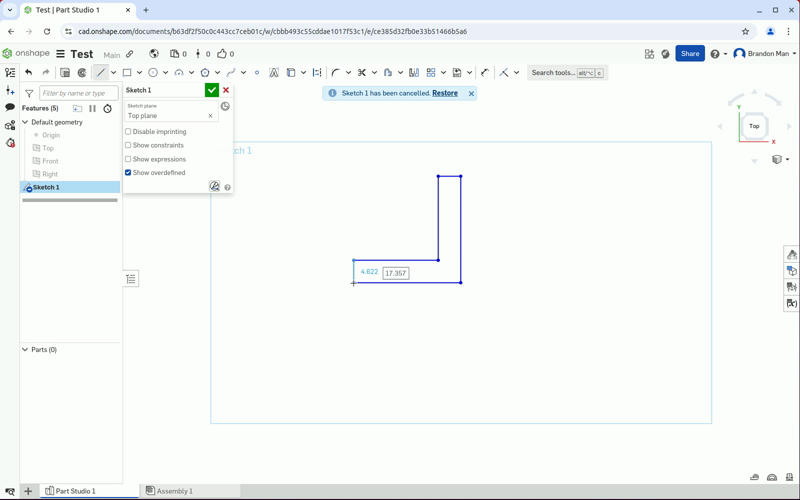
key_up(shift)
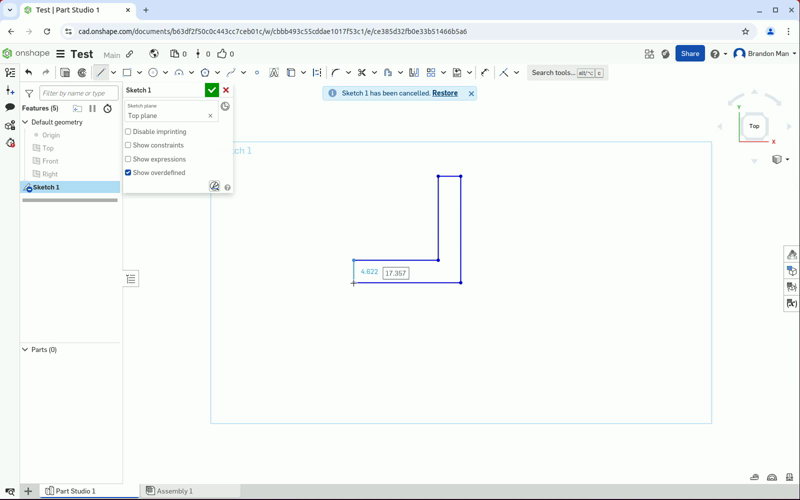
click(353, 282)
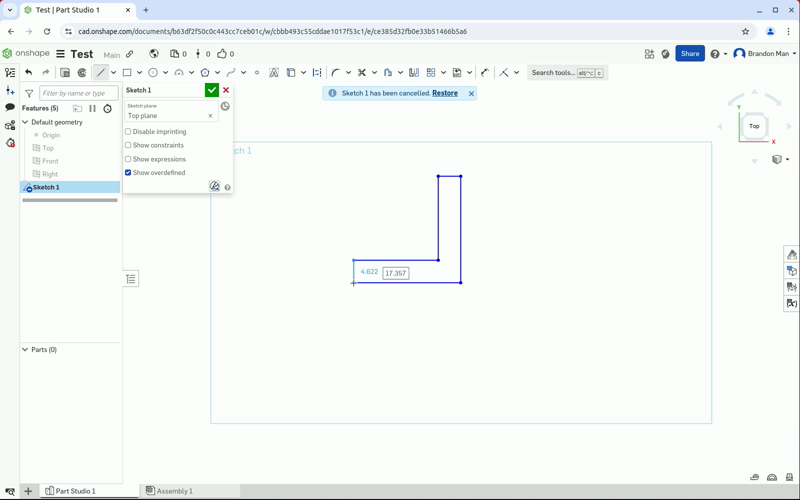
key(esc)
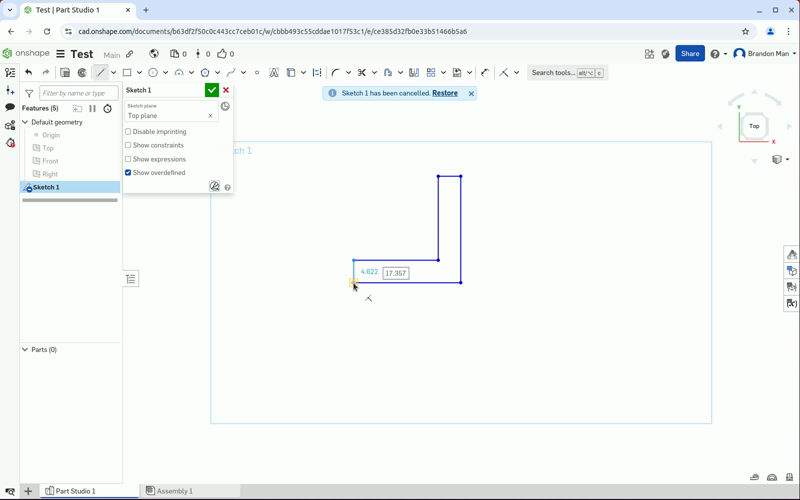
mouse_move(361, 272)
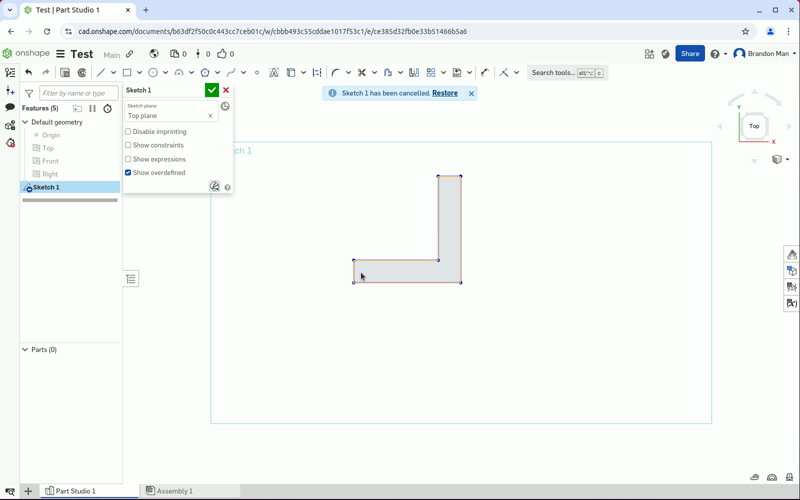
click(361, 272)
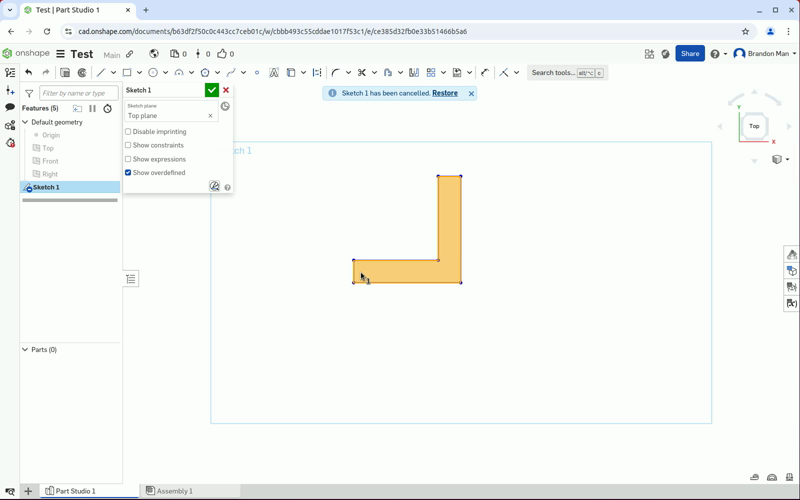
mouse_move(73, 352)
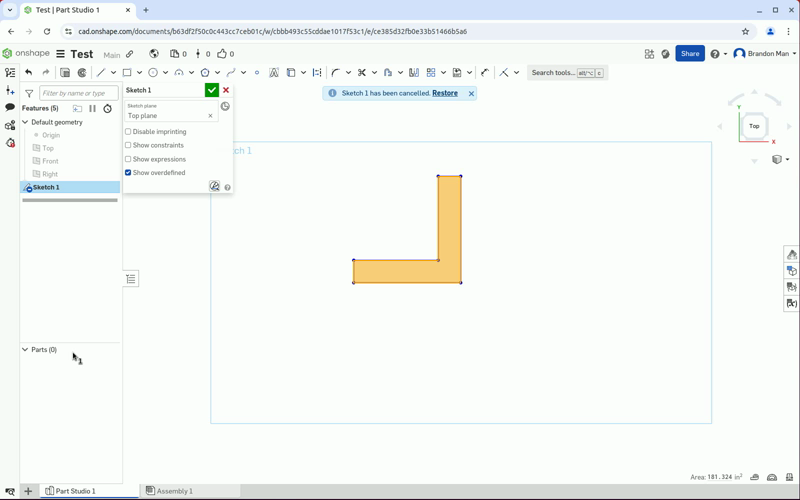
key(shift+y)
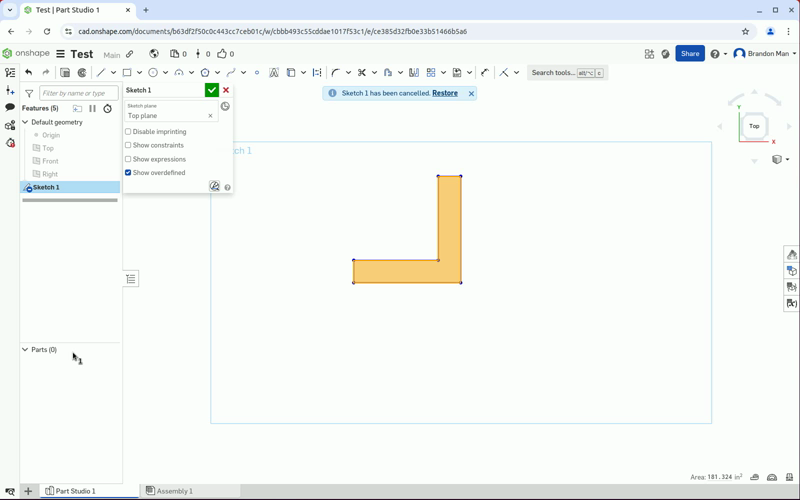
key(shift+e)
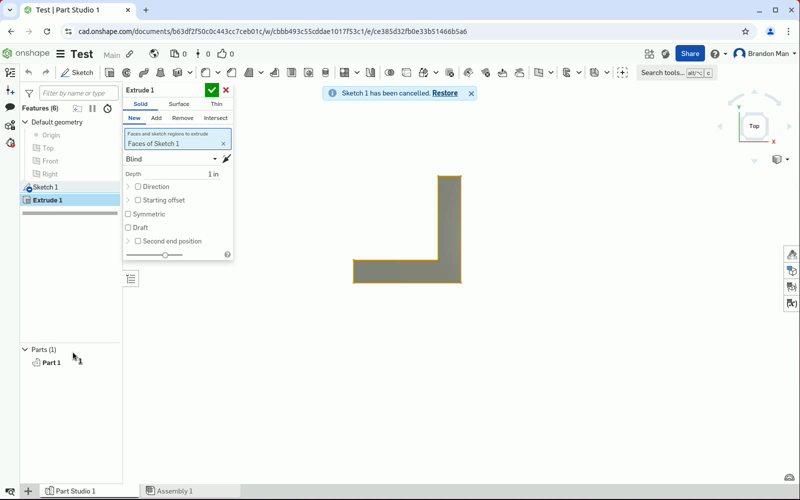
mouse_move(143, 106)
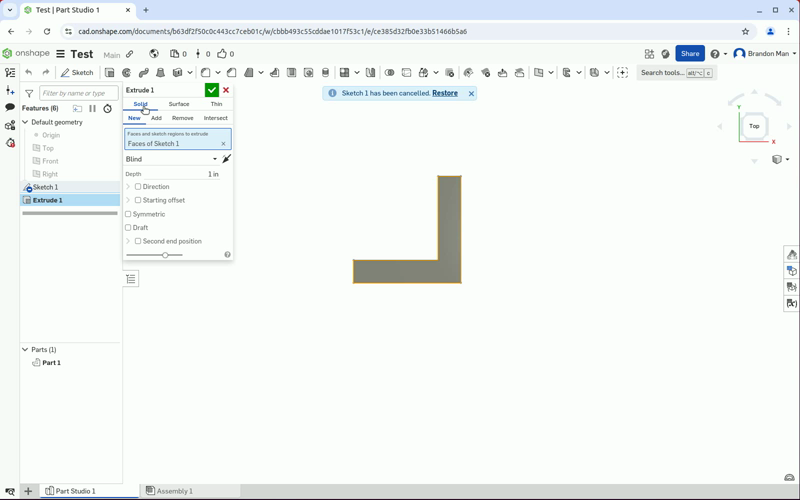
click(143, 106)
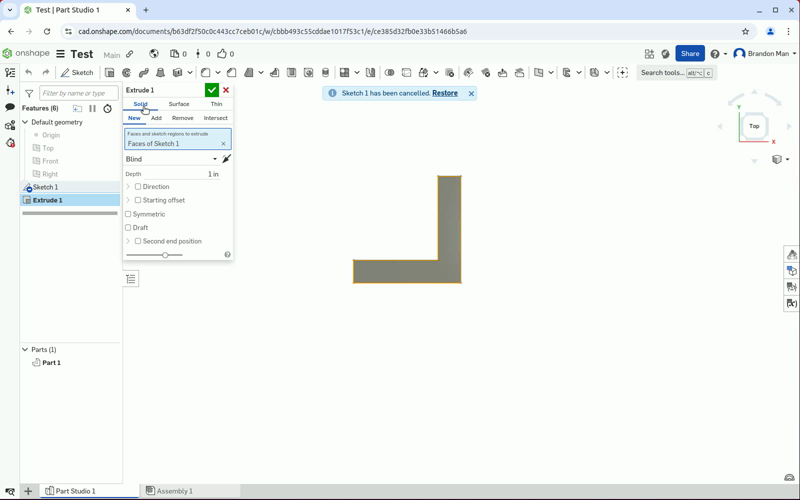
mouse_move(137, 120)
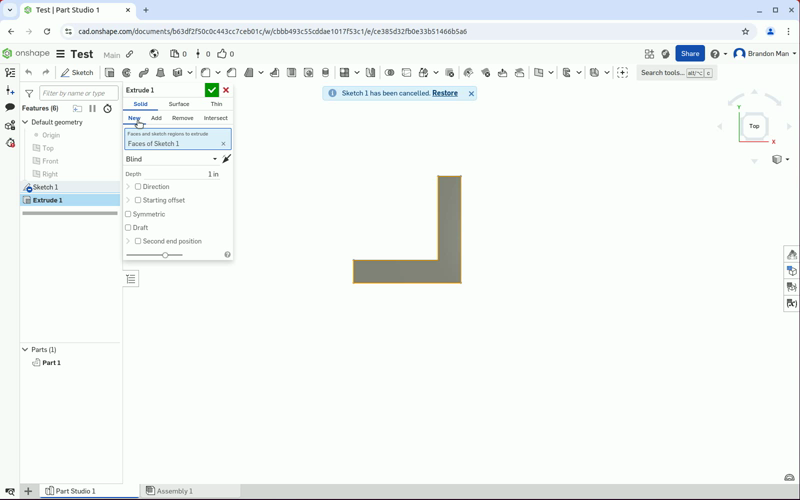
click(137, 120)
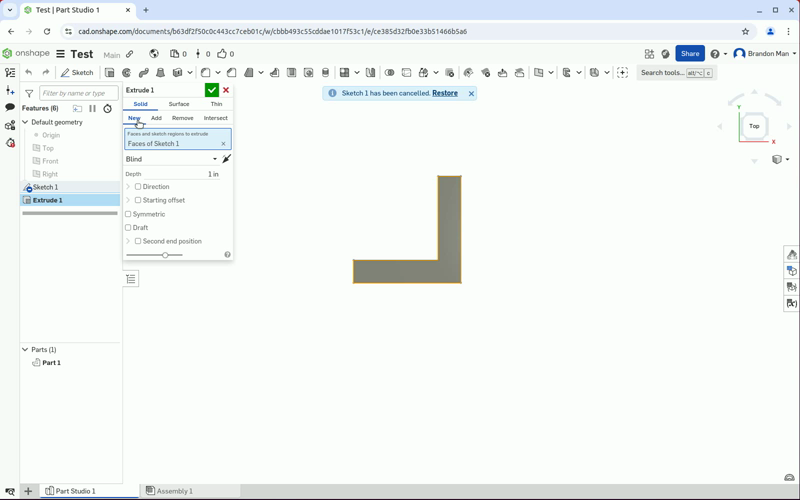
key(tab, 4)
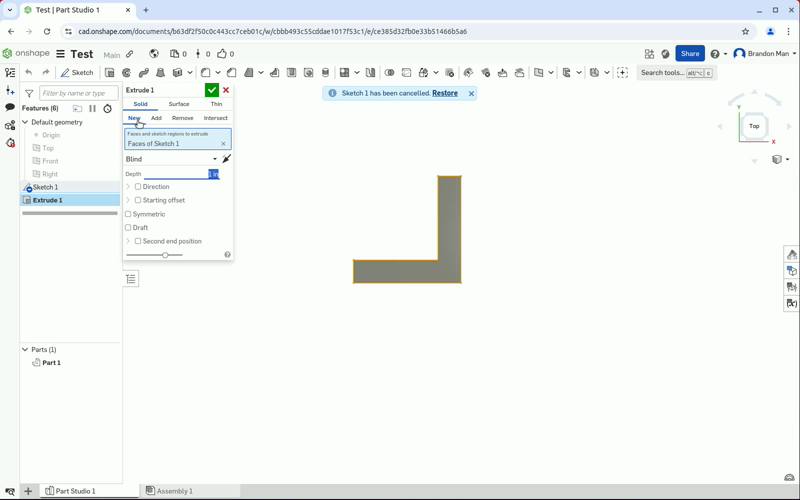
text(23.108)
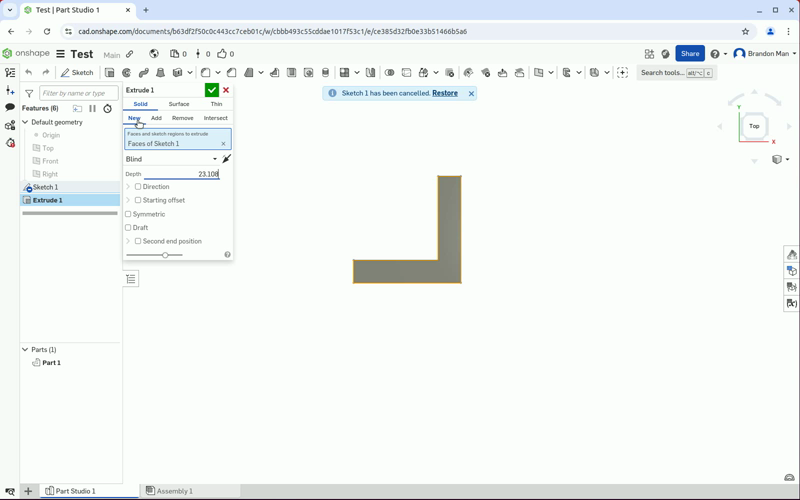
key(enter)
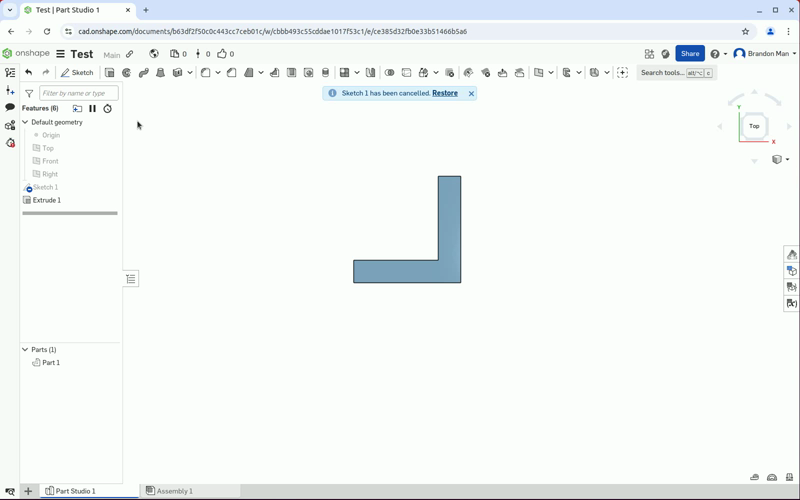
key(shift+h)
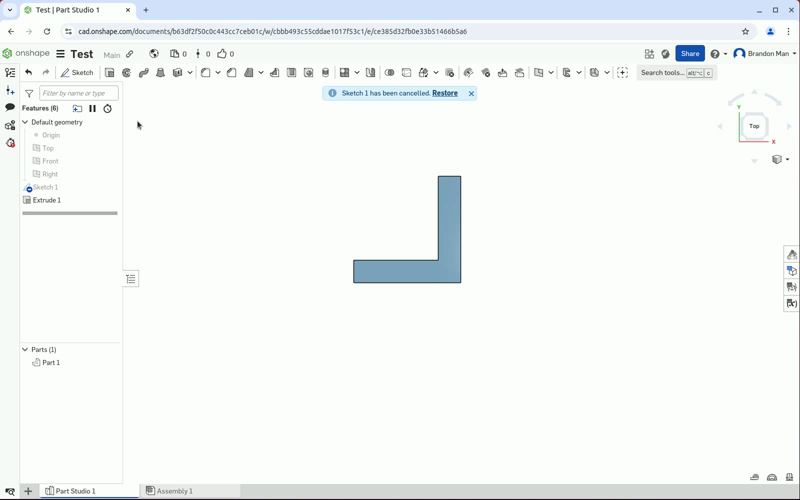
key(shift+h)
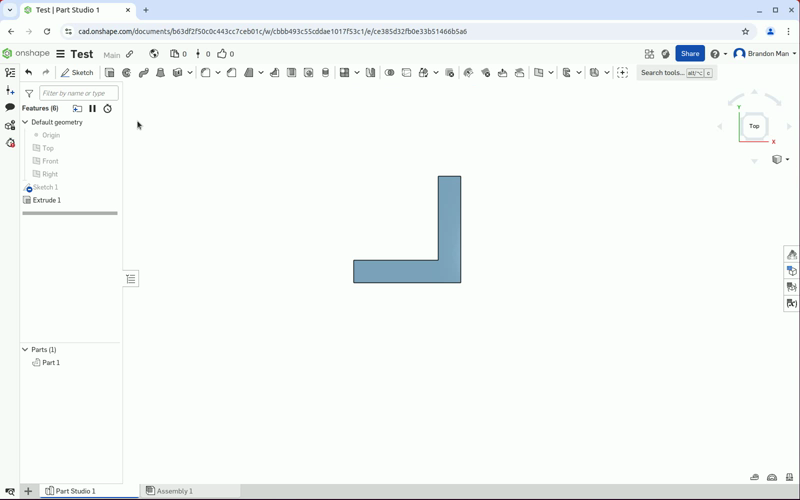
mouse_move(73, 189)
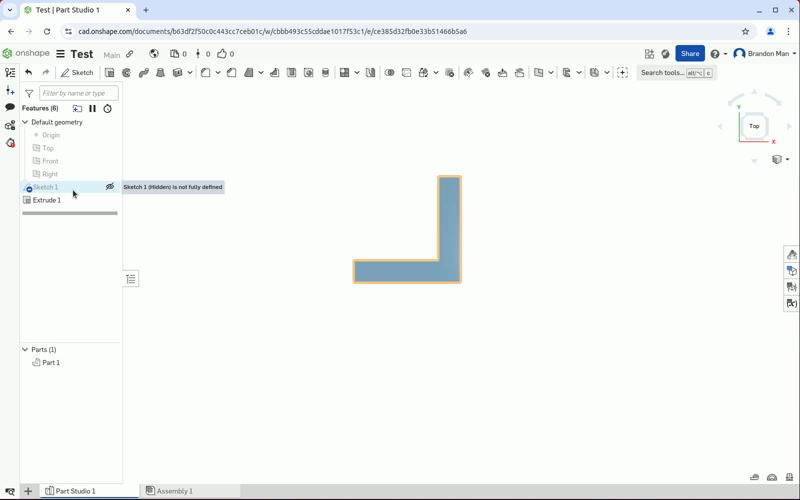
click(73, 189)
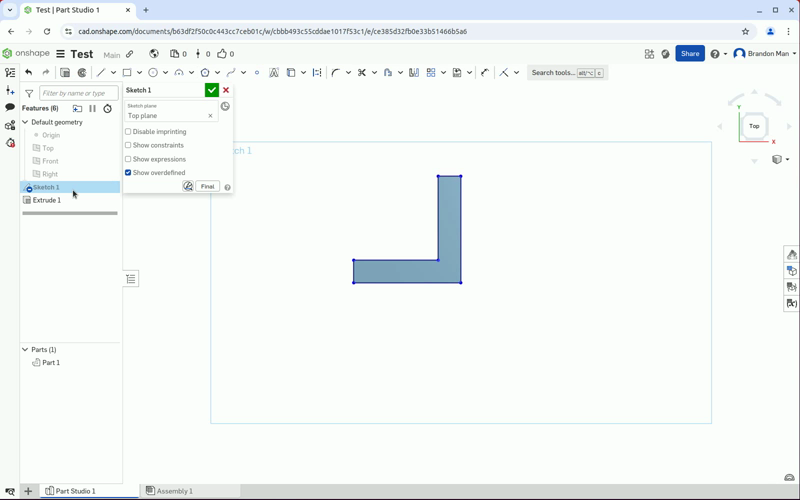
mouse_move(229, 92)
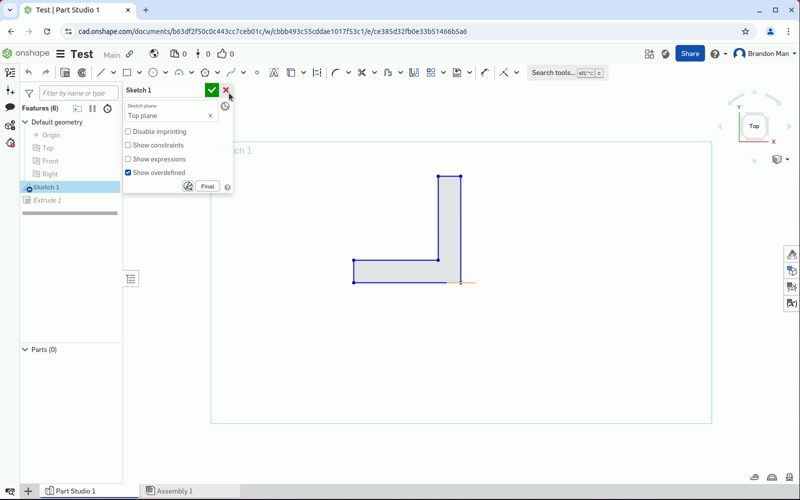
click(229, 92)
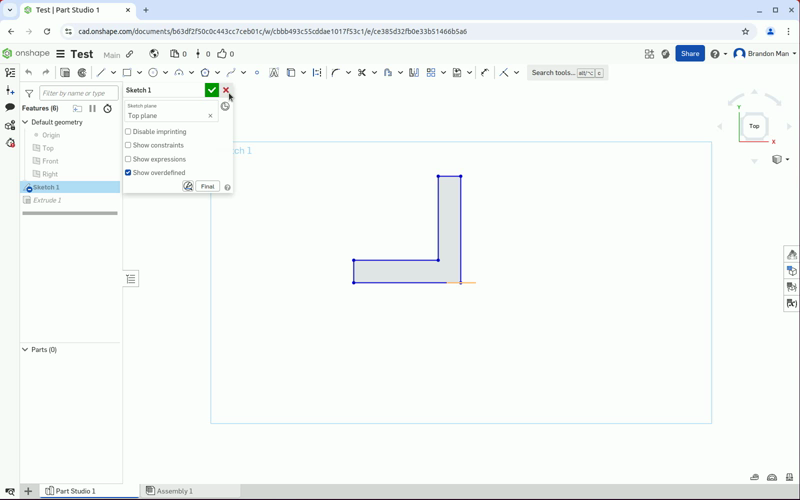
key(shift+s)
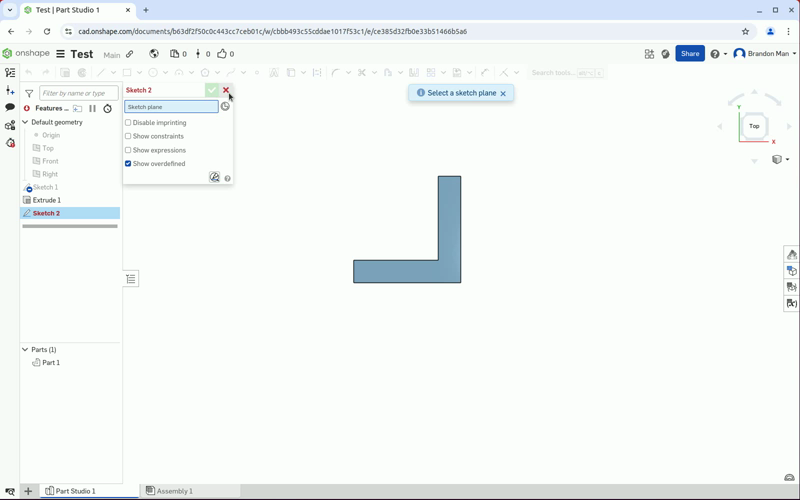
mouse_move(73, 150)
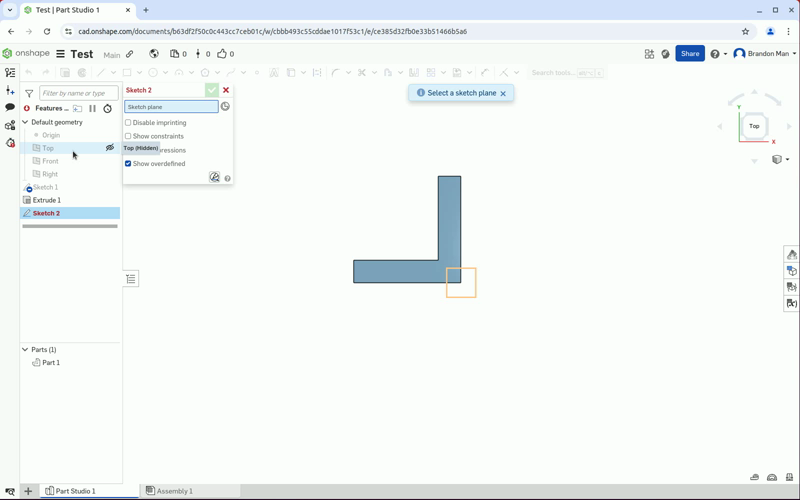
click(73, 150)
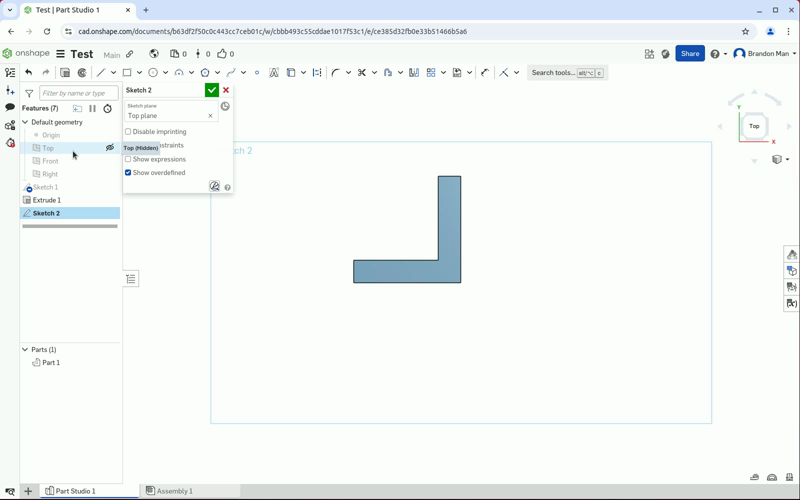
mouse_move(73, 352)
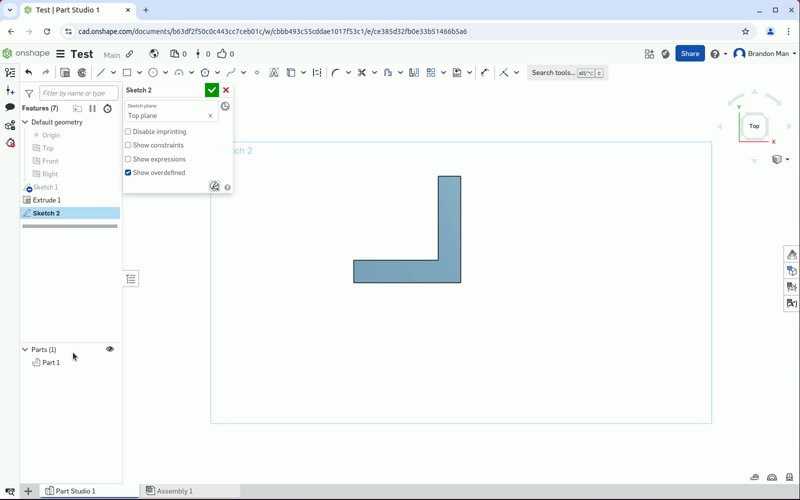
key(y)
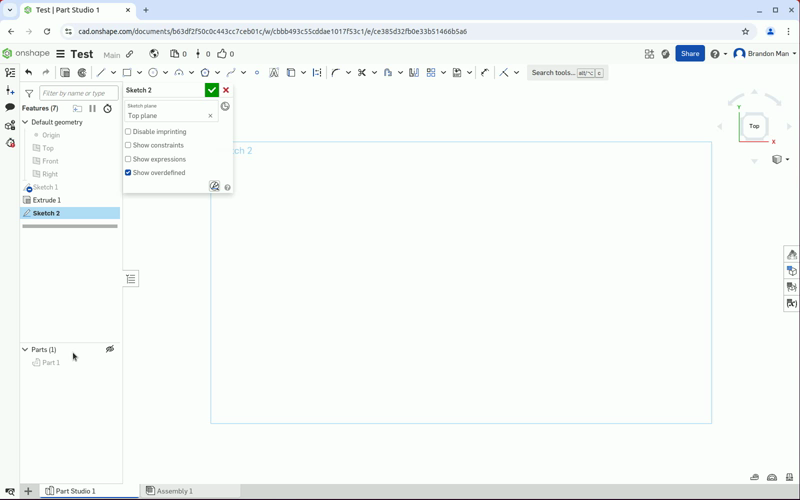
key(l)
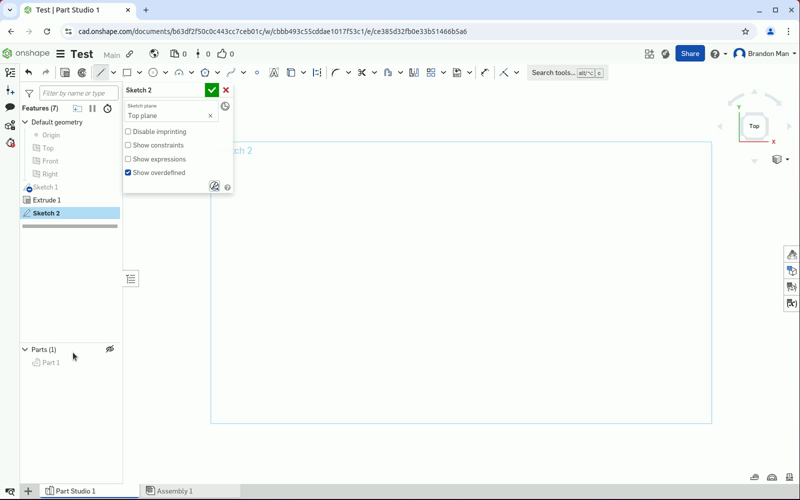
key_down(shift)
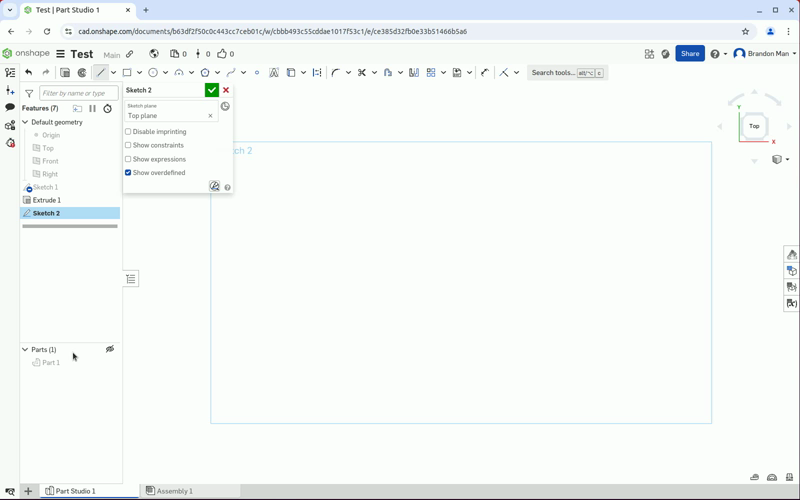
mouse_move(353, 282)
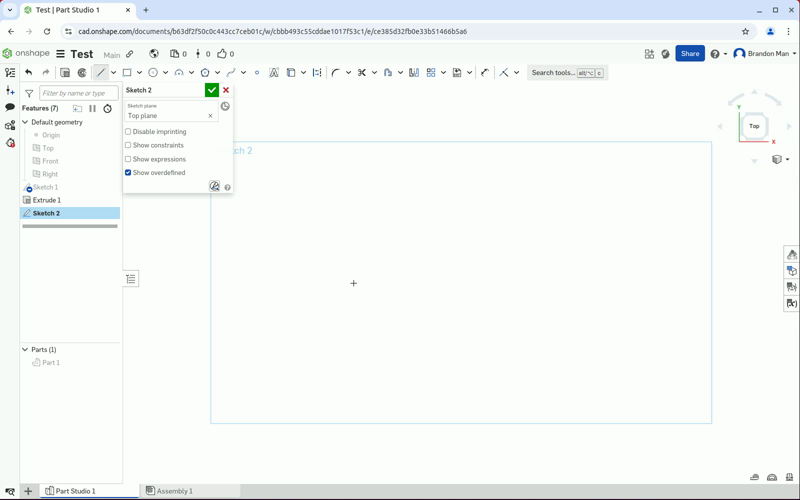
click(353, 282)
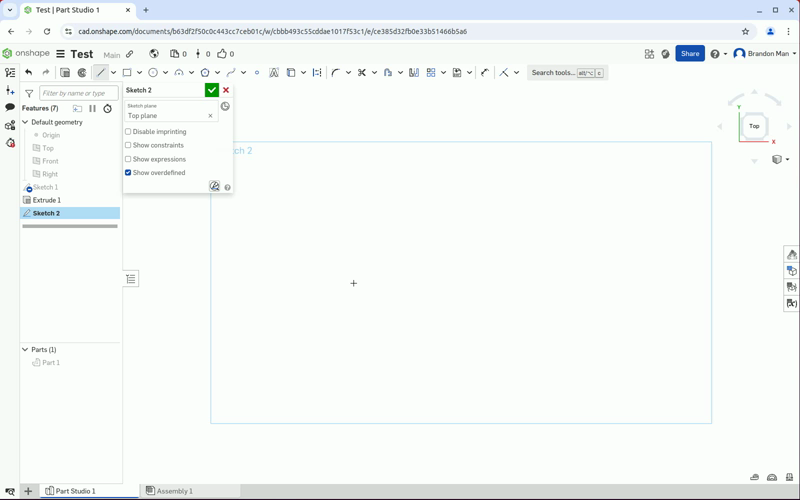
key_up(shift)
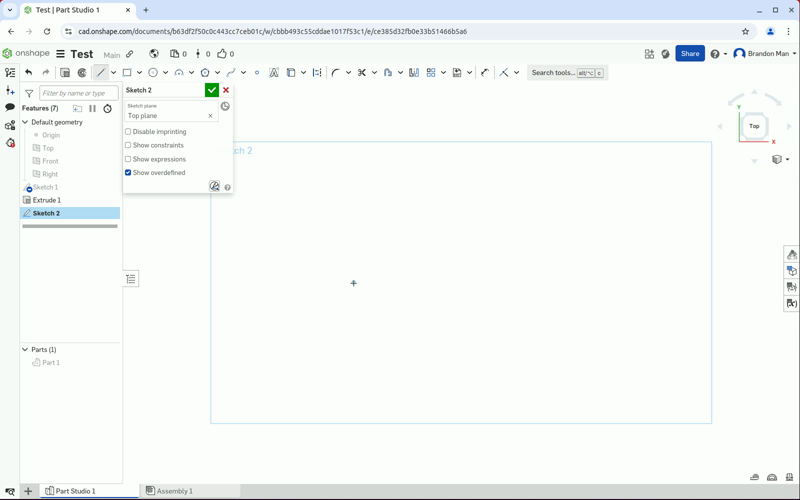
key_down(shift)
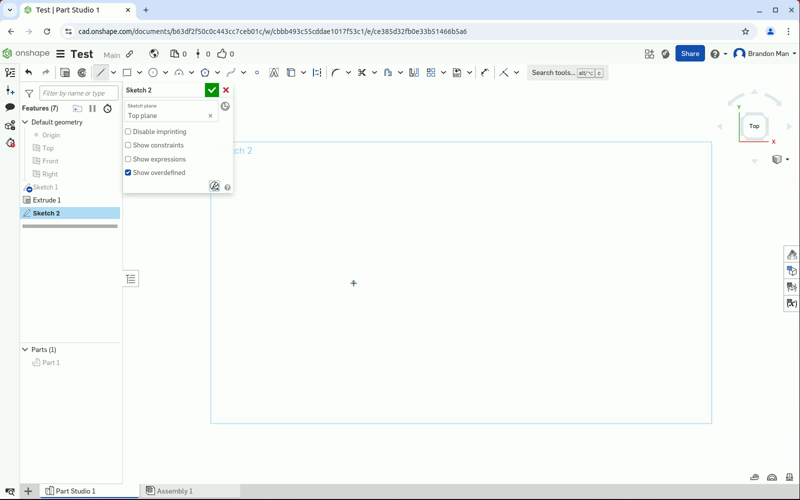
mouse_move(460, 282)
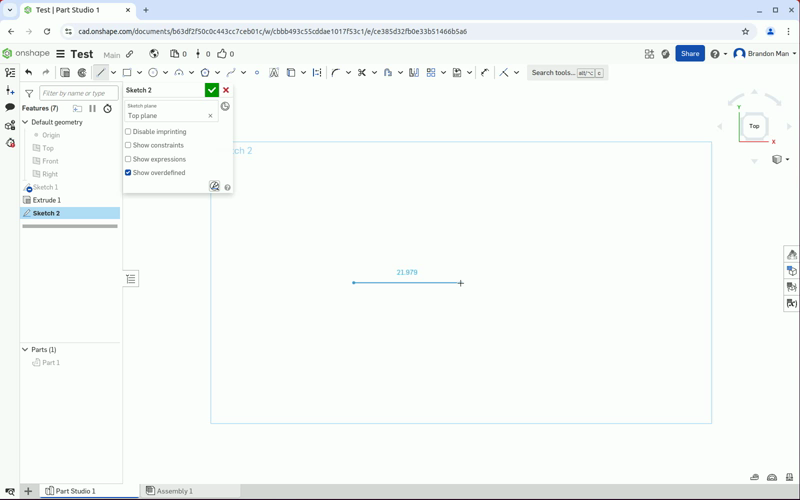
click(460, 282)
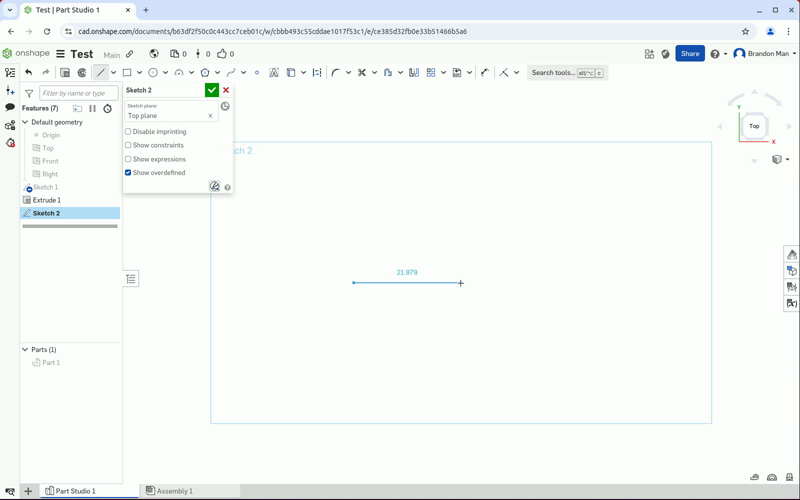
key_up(shift)
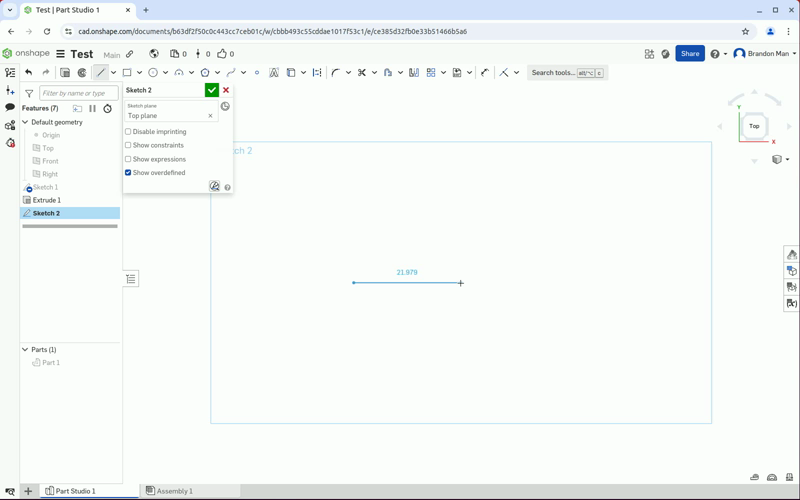
key_down(shift)
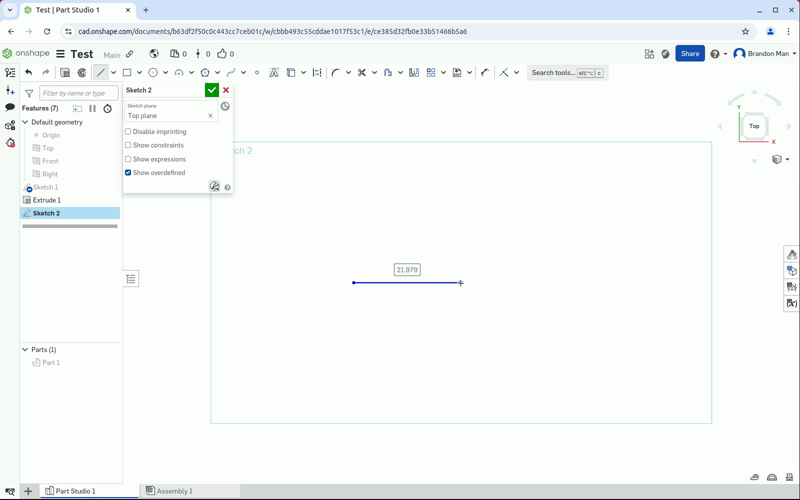
mouse_move(460, 176)
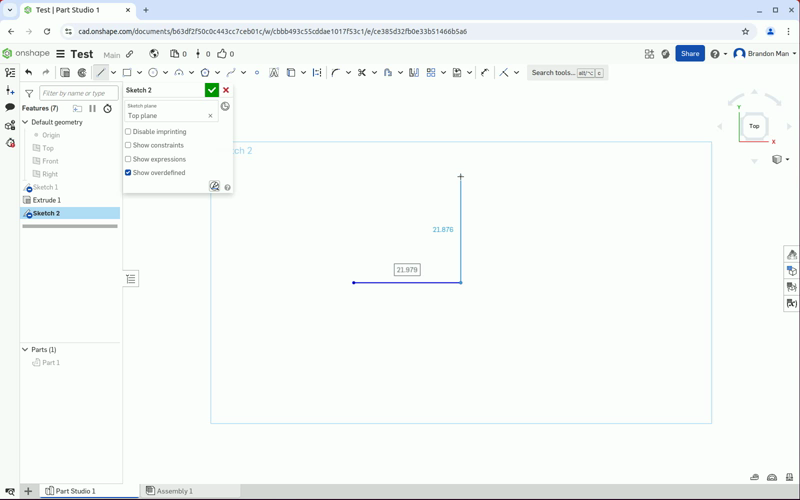
click(460, 176)
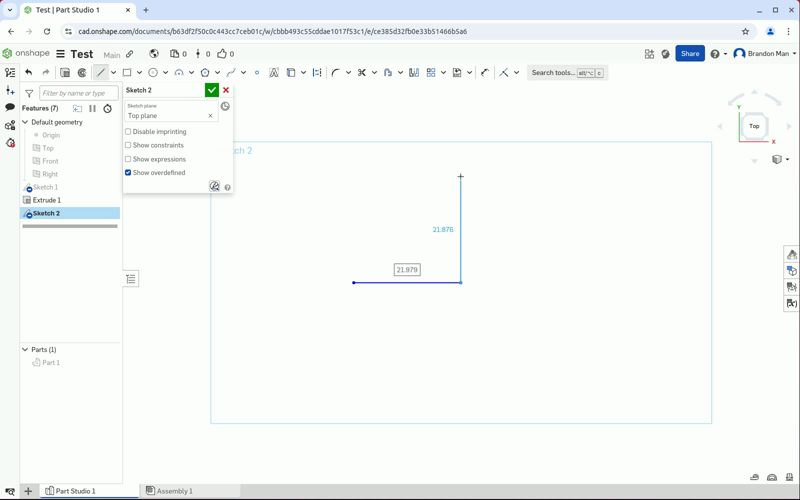
key_up(shift)
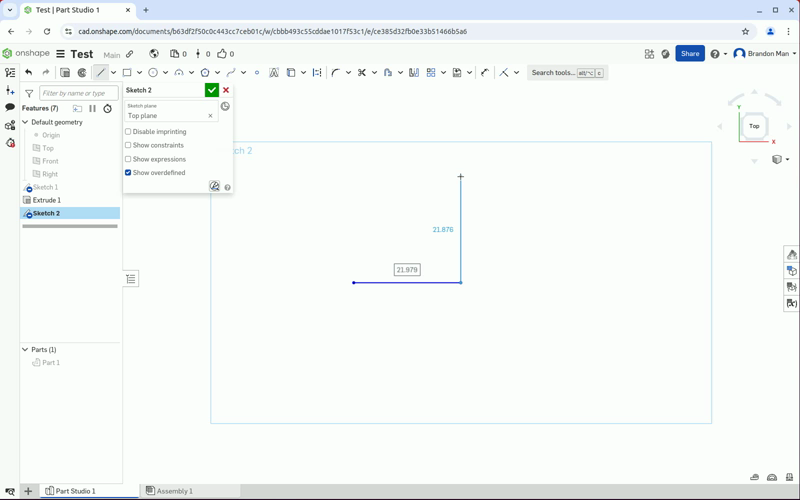
key_down(shift)
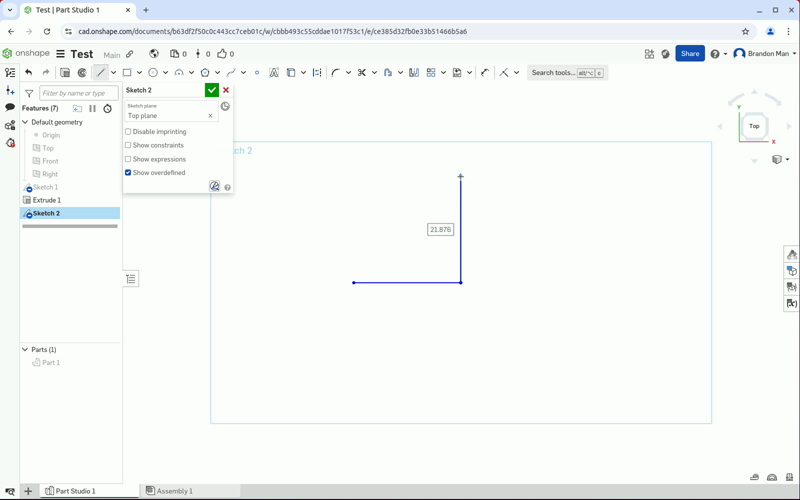
mouse_move(490, 176)
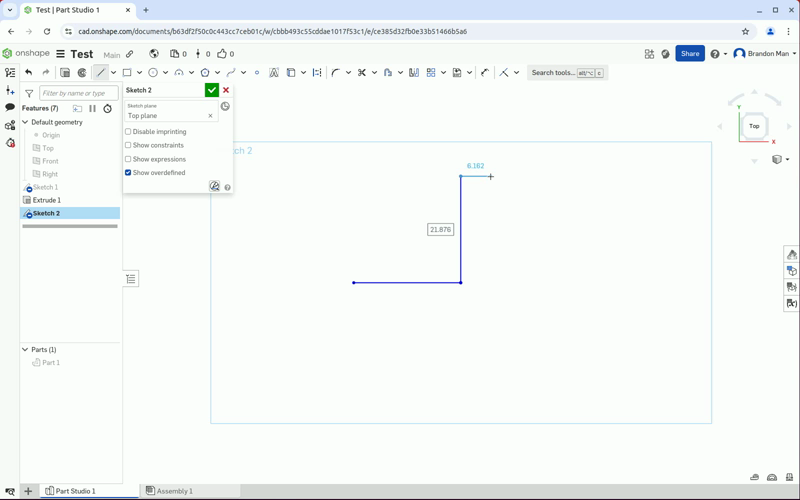
mouse_move(438, 176)
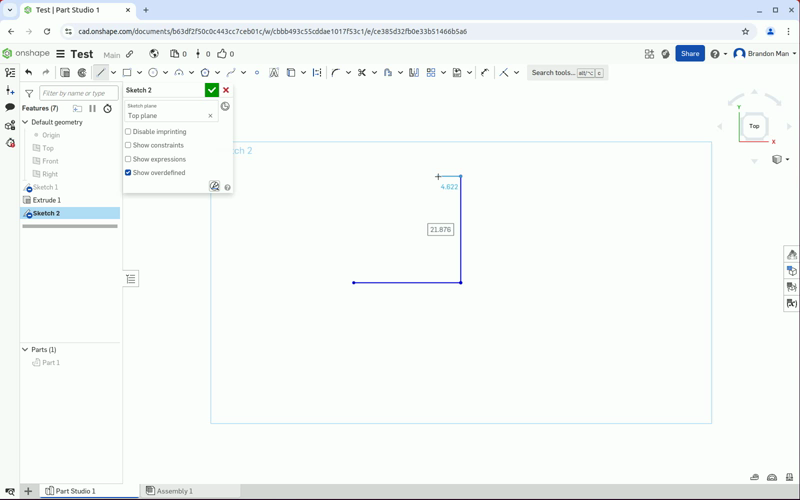
click(438, 176)
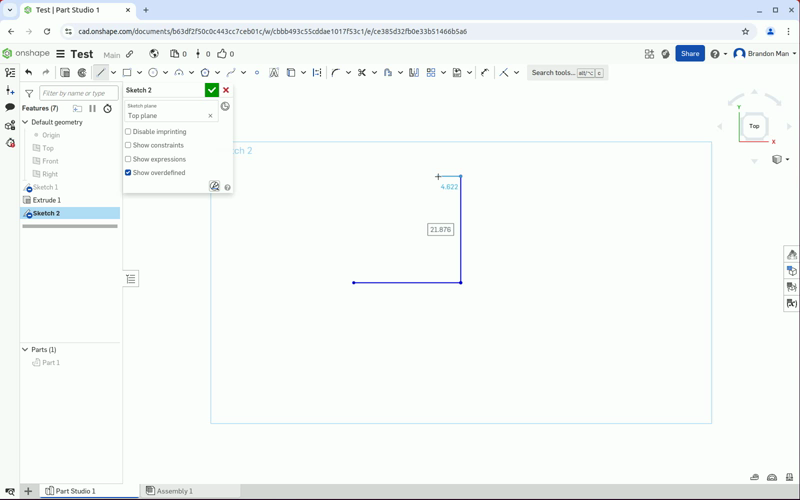
key_up(shift)
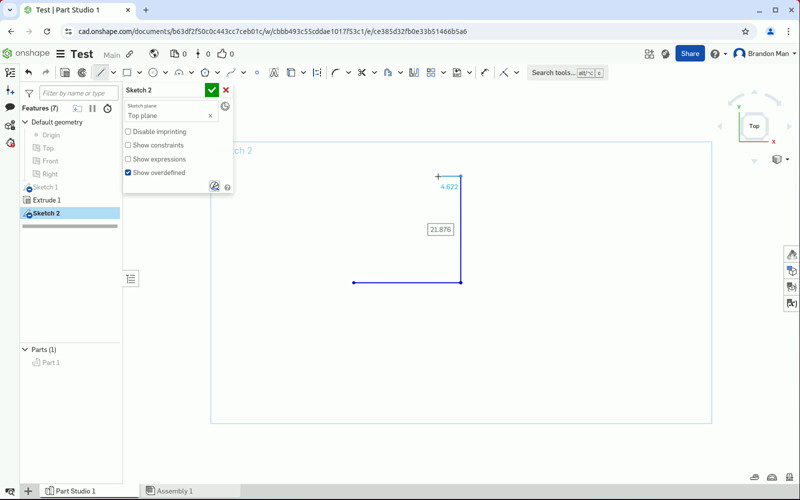
key_down(shift)
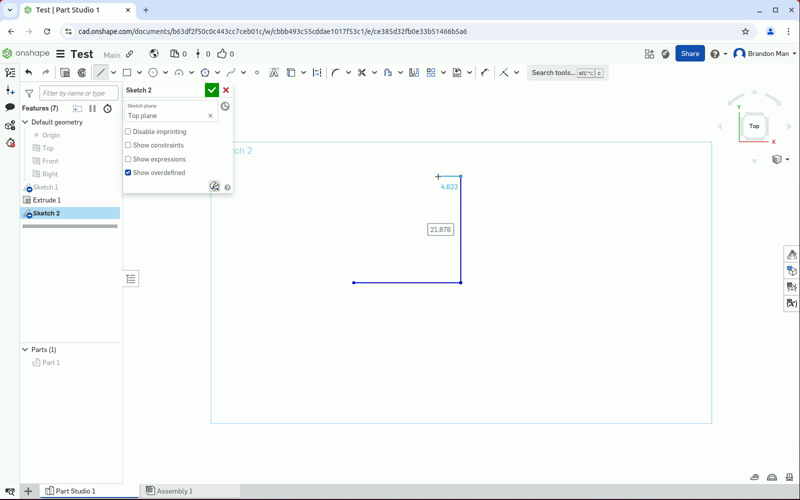
mouse_move(438, 260)
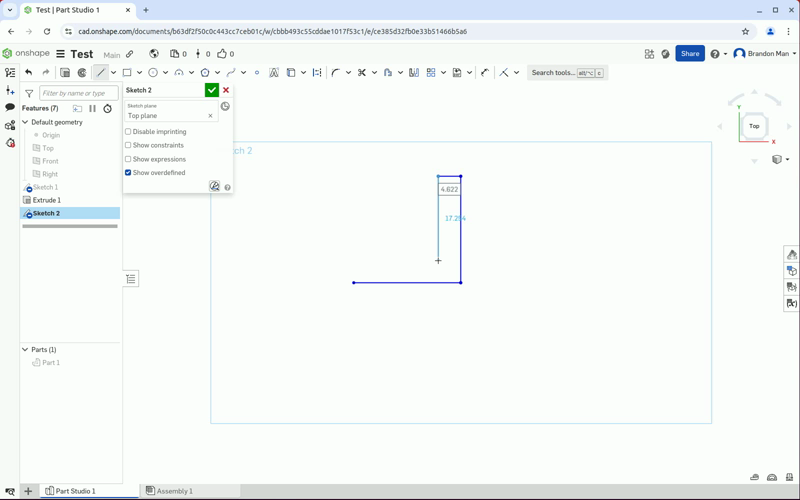
click(438, 260)
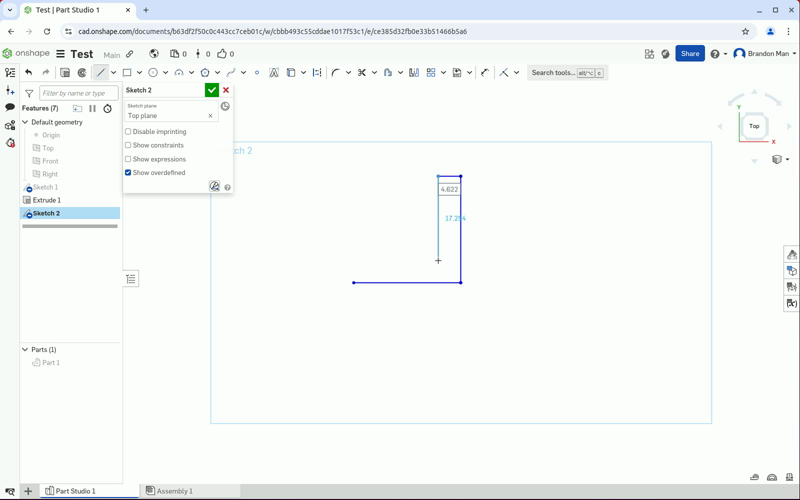
key_up(shift)
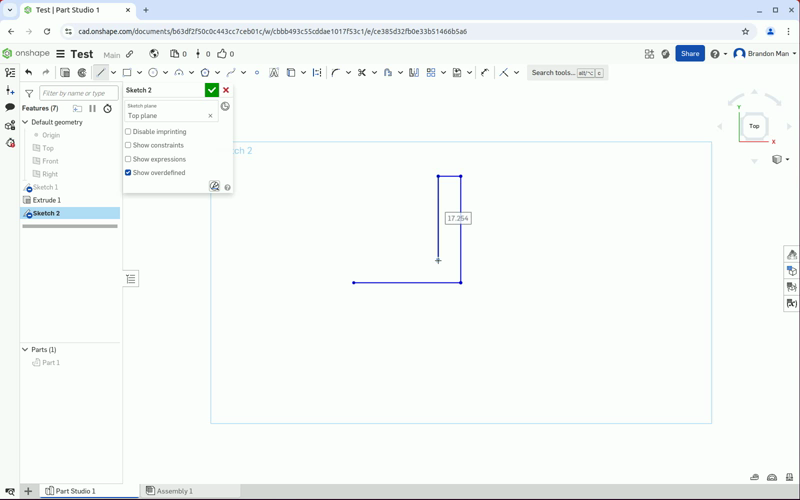
key_down(shift)
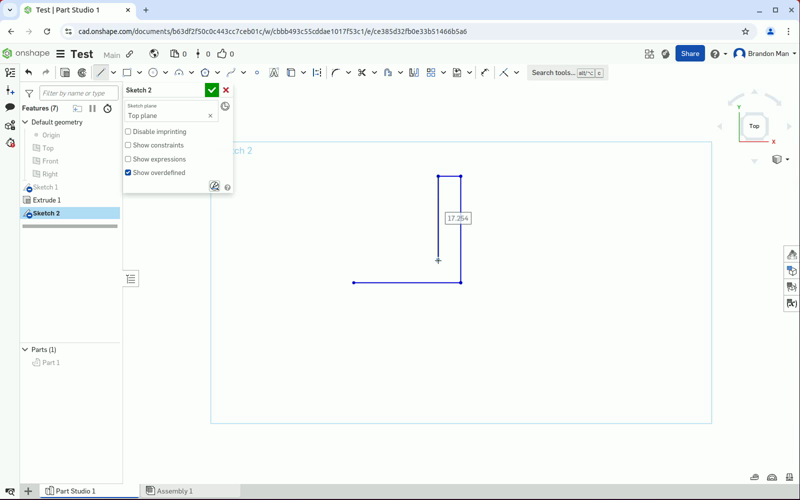
mouse_move(353, 260)
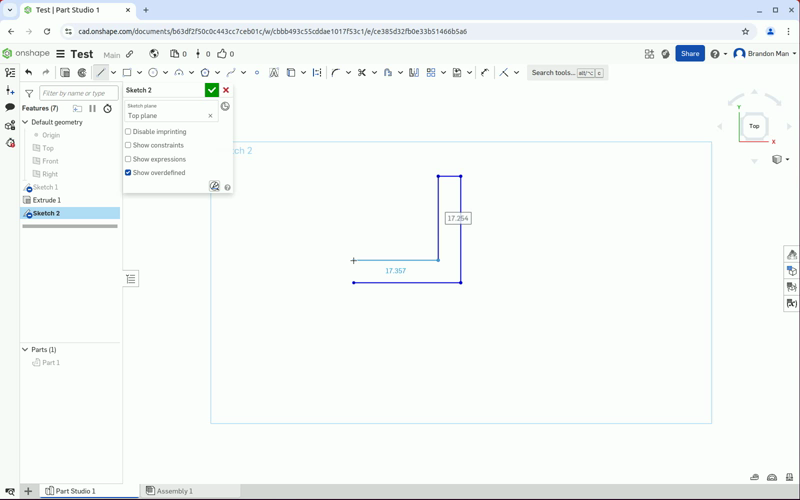
click(353, 260)
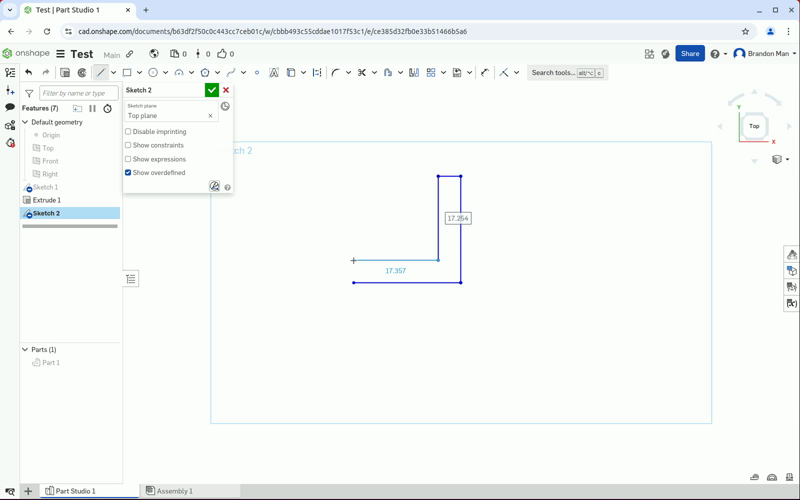
key_up(shift)
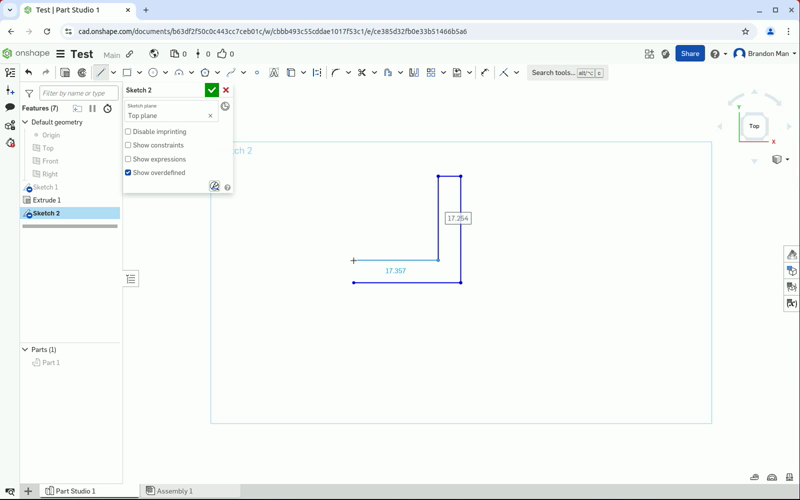
mouse_move(383, 260)
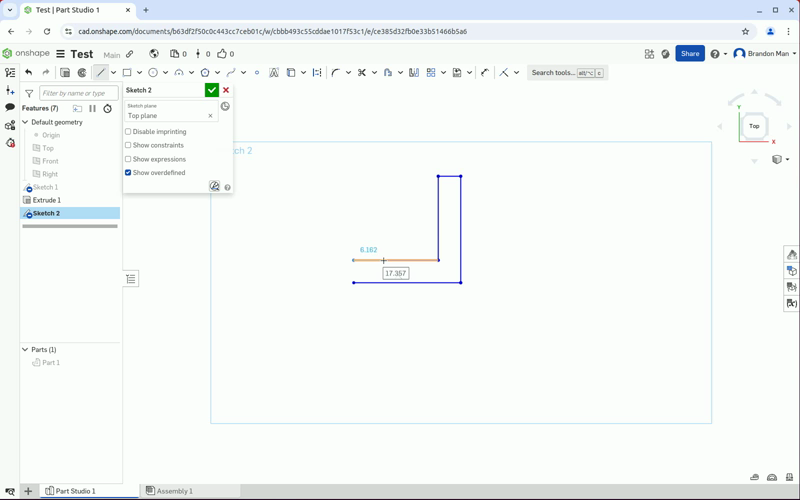
key_down(shift)
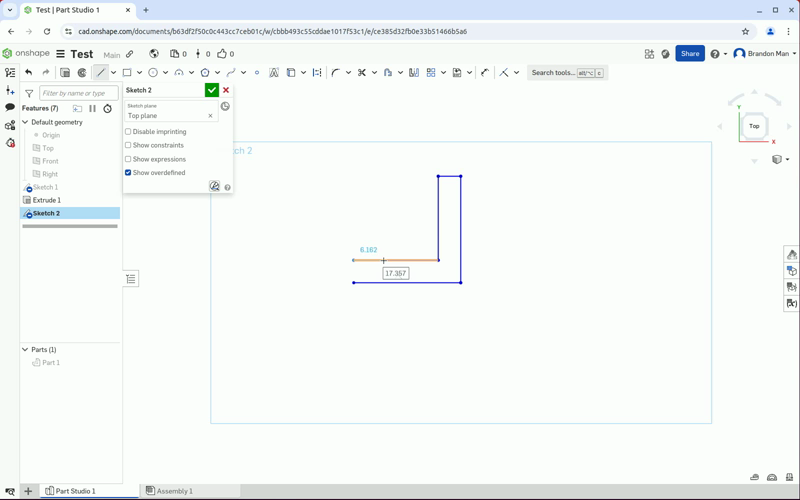
mouse_move(353, 282)
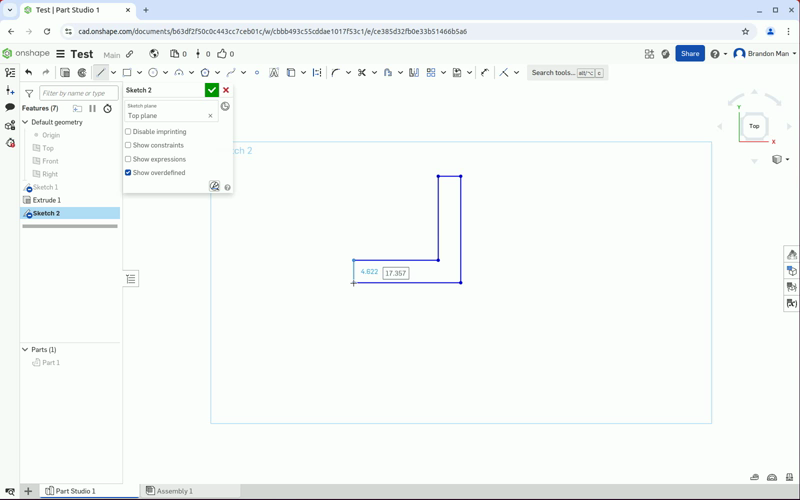
key_up(shift)
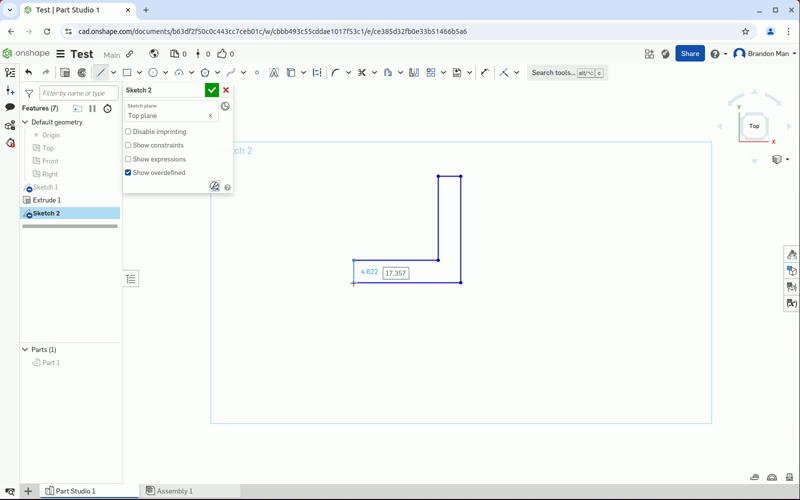
click(353, 282)
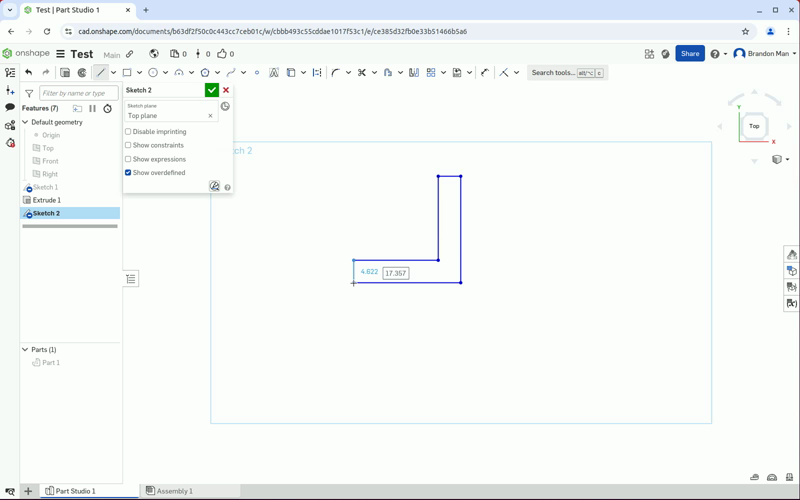
key(esc)
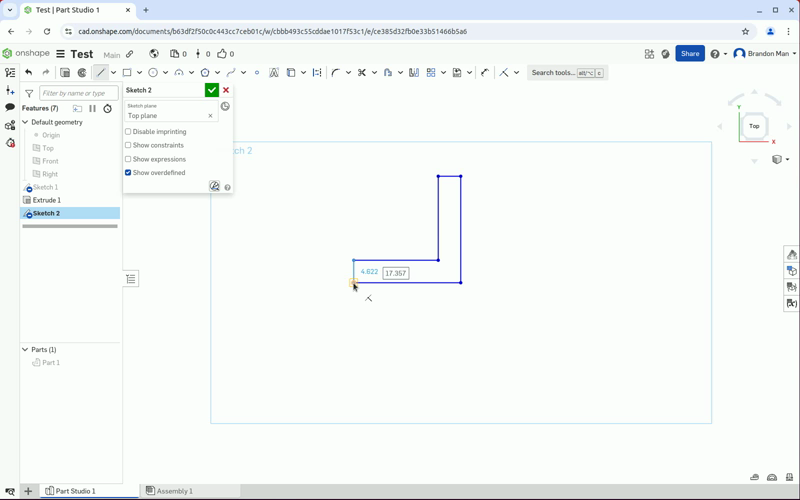
mouse_move(443, 260)
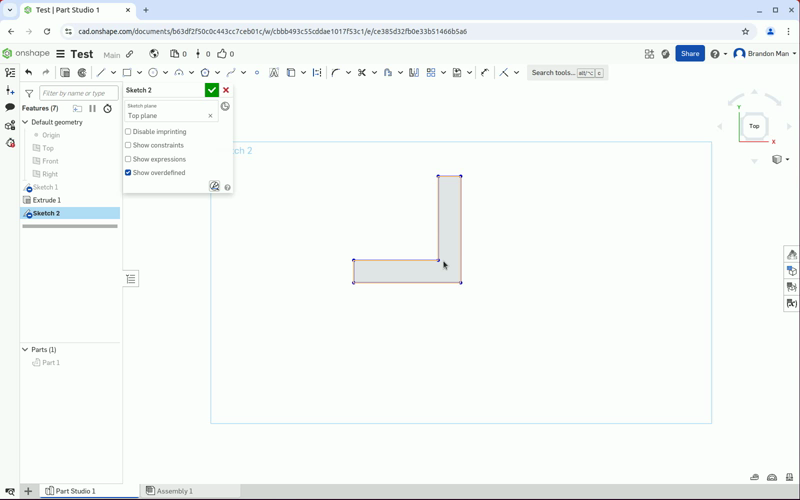
click(443, 260)
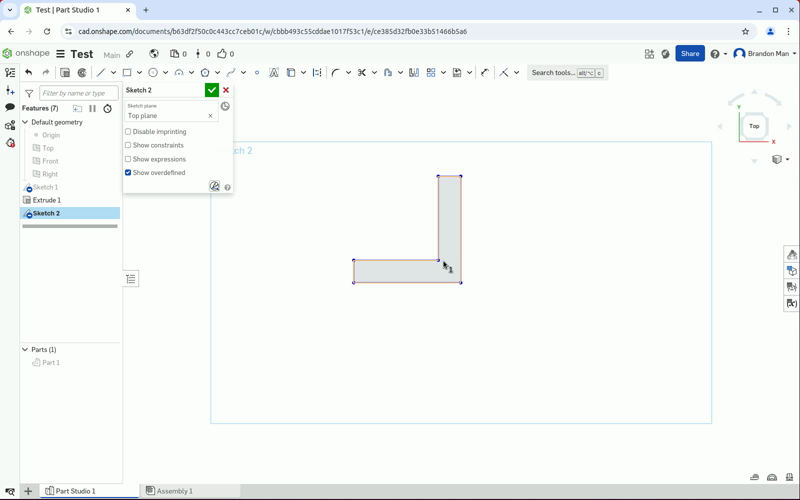
mouse_move(73, 352)
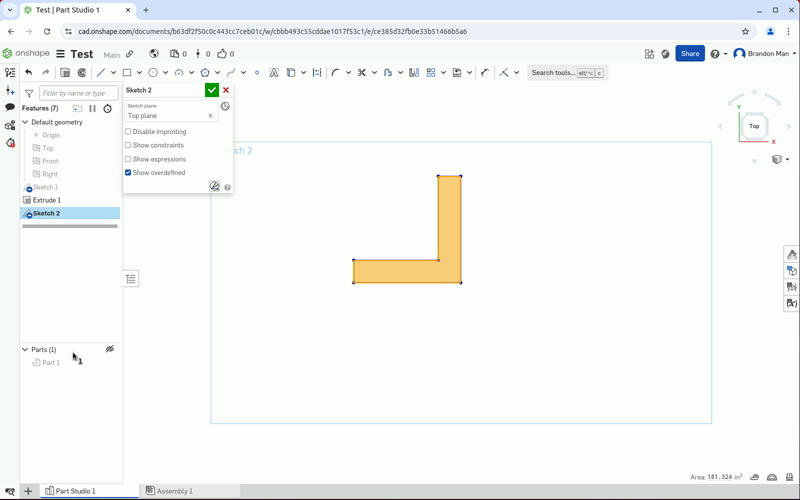
key(shift+y)
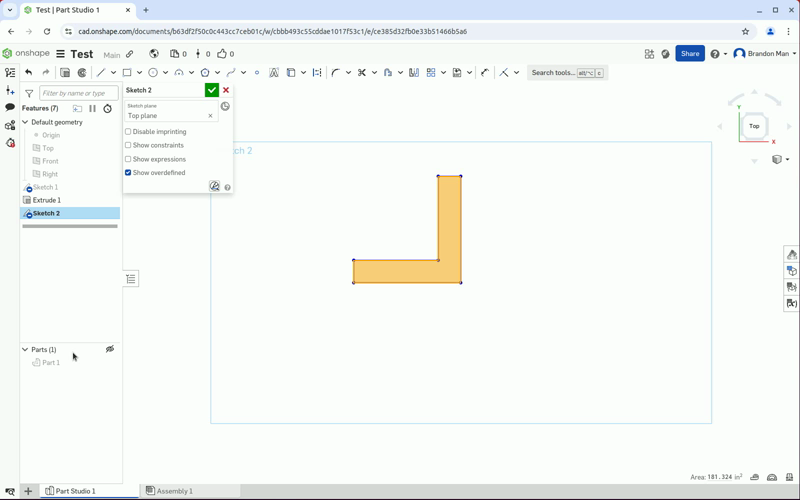
key(shift+e)
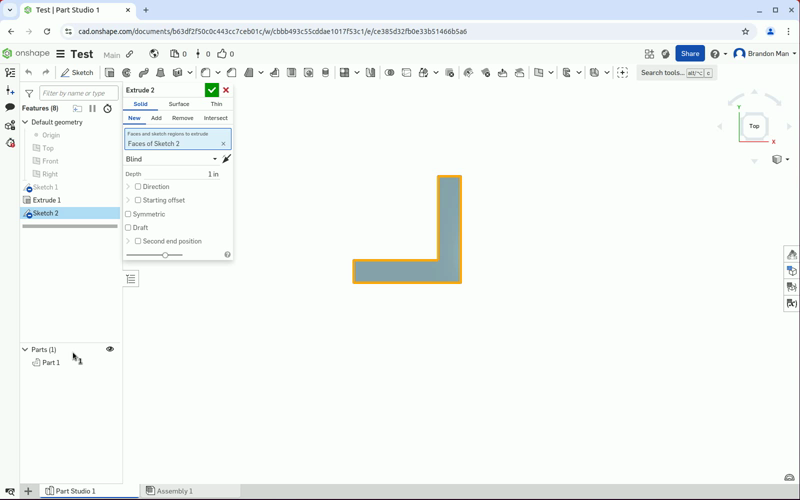
mouse_move(143, 106)
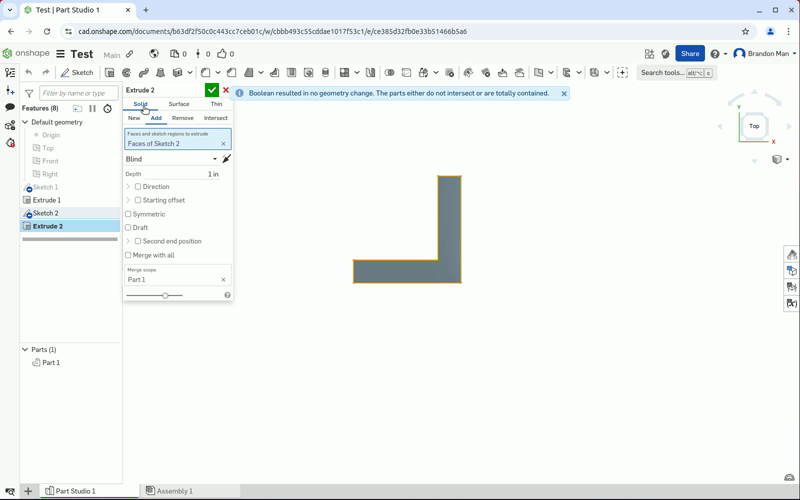
click(143, 106)
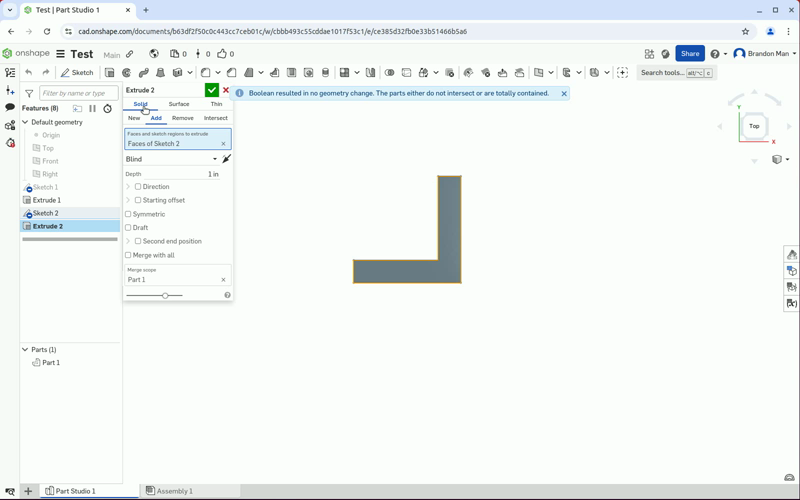
mouse_move(137, 120)
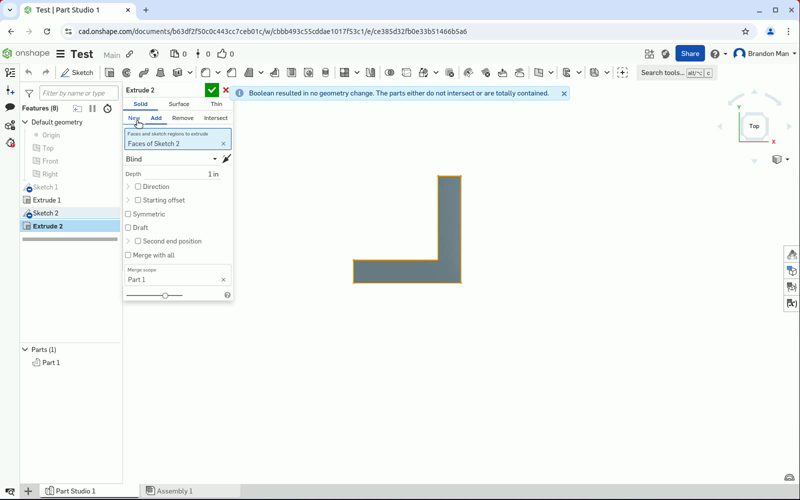
click(137, 120)
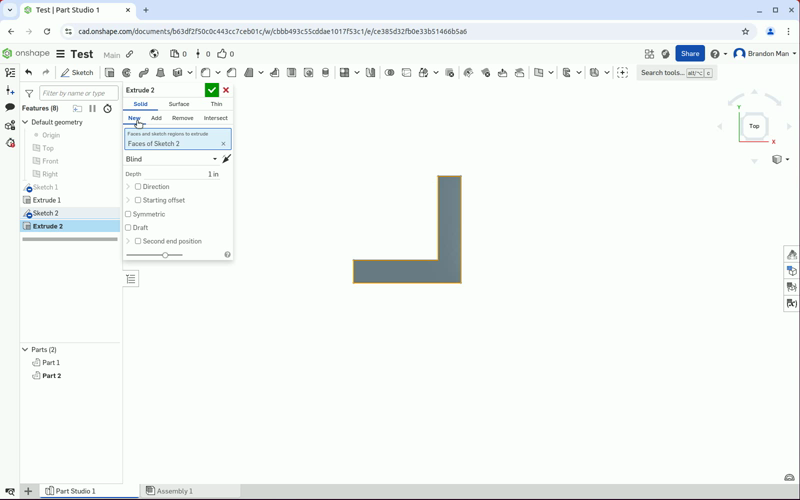
key(tab, 4)
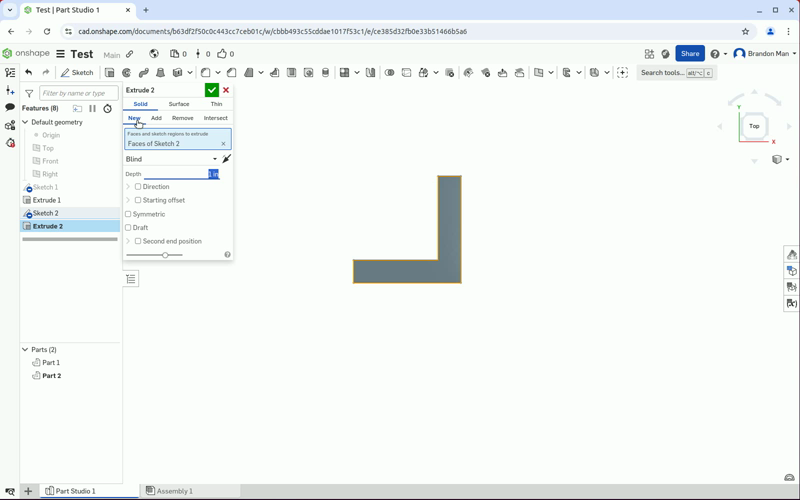
text(23.108)
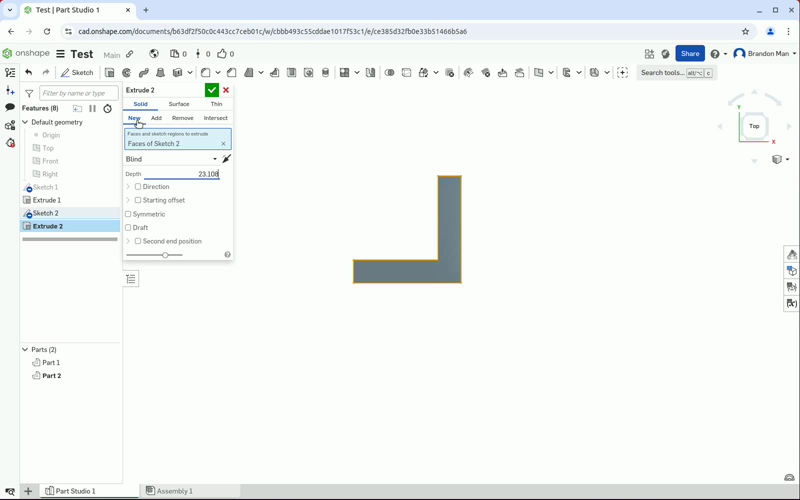
key(enter)
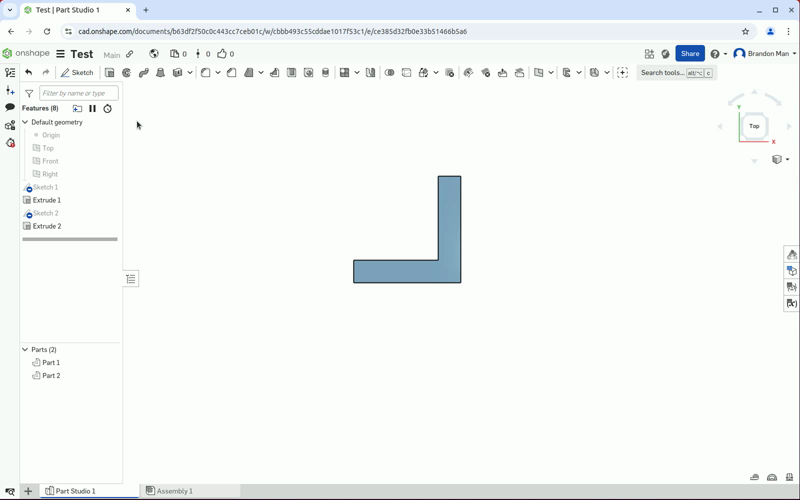
key(shift+h)
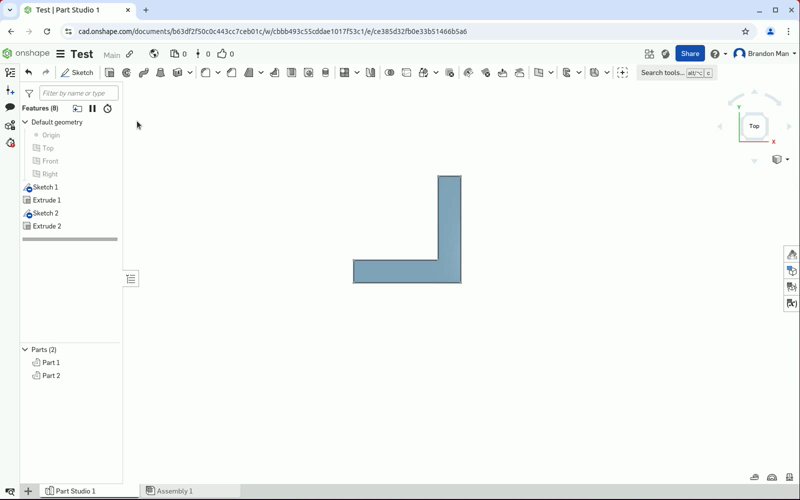
key(shift+h)
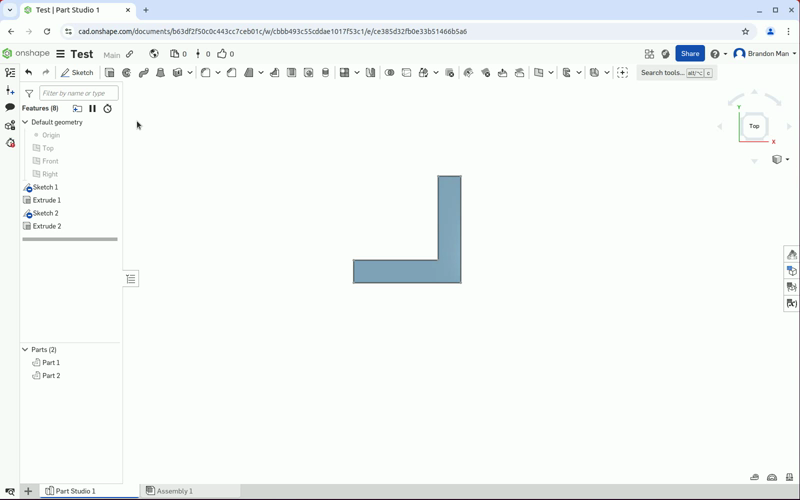
key(shift+7)
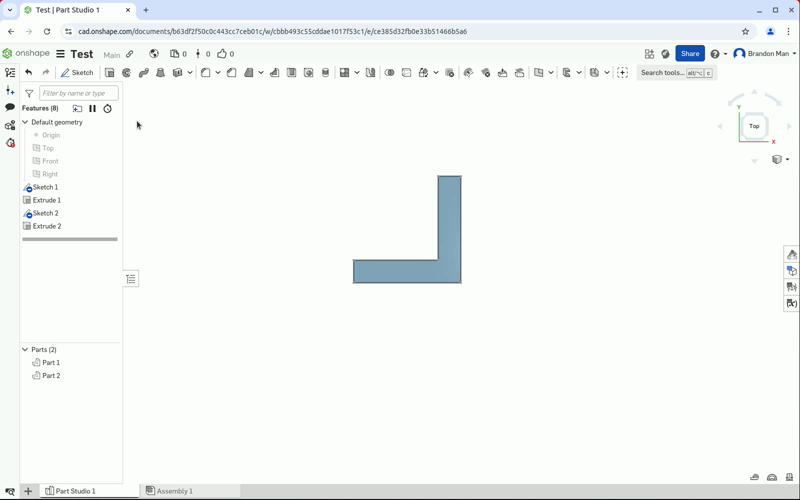
key(up, 3)
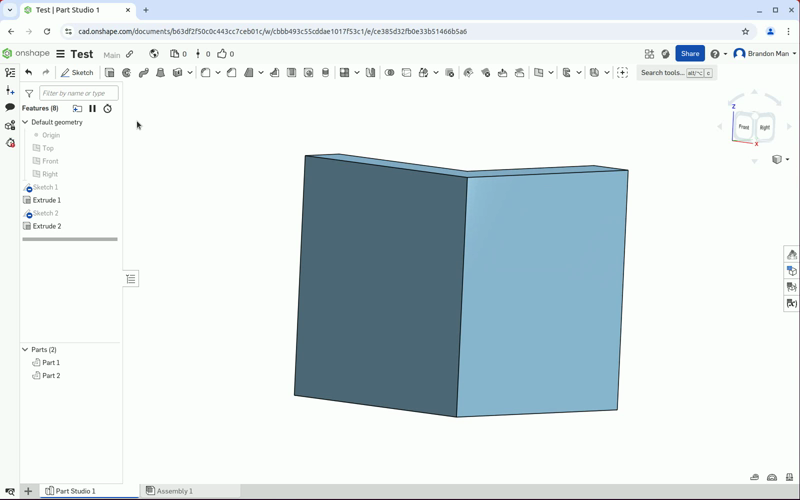
key(left, 3)
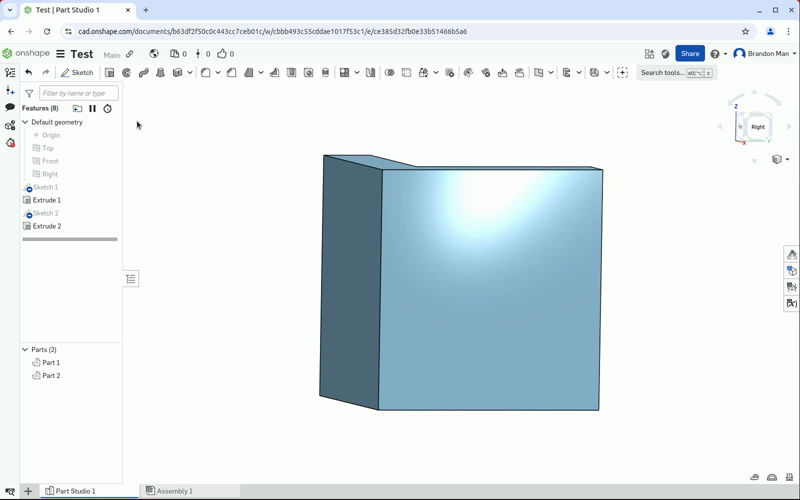
key(right, 3)
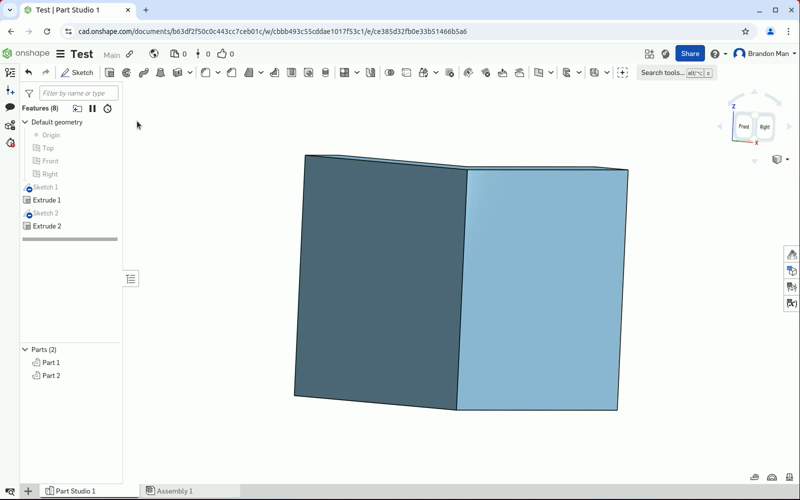
key(down, 3)
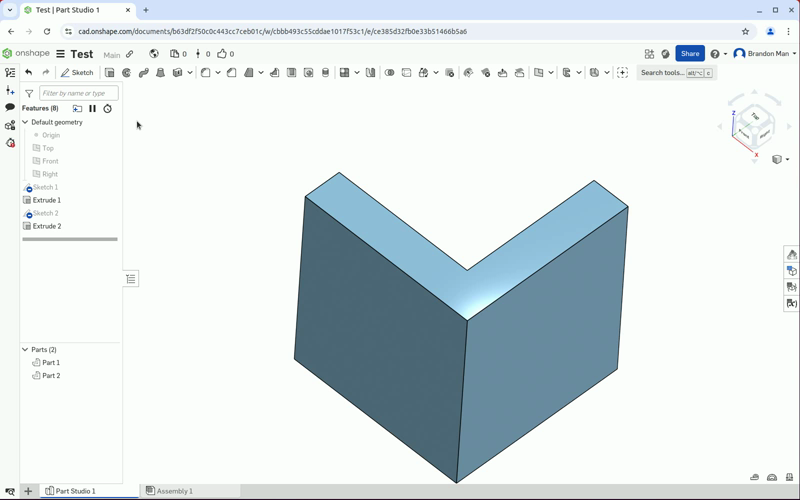
mouse_move(73, 189)
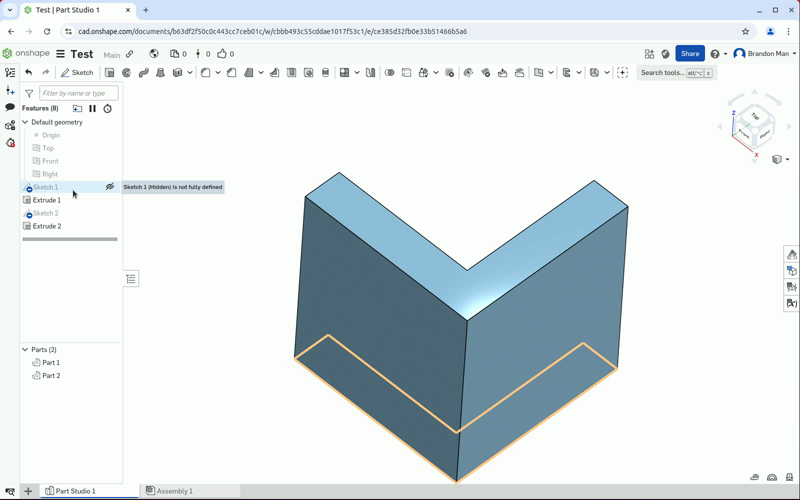
click(73, 189)